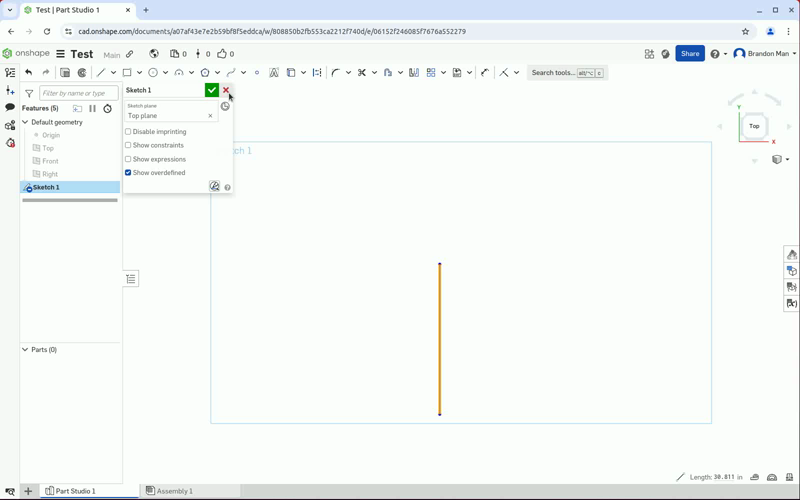
key(shift+h)
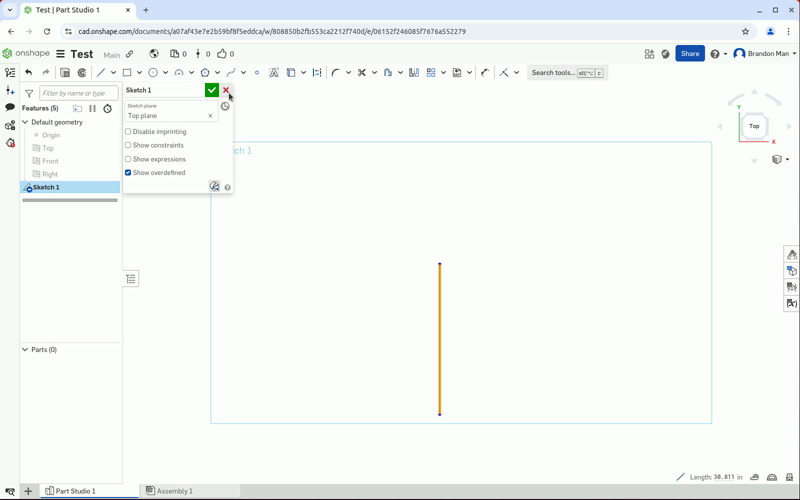
key(shift+s)
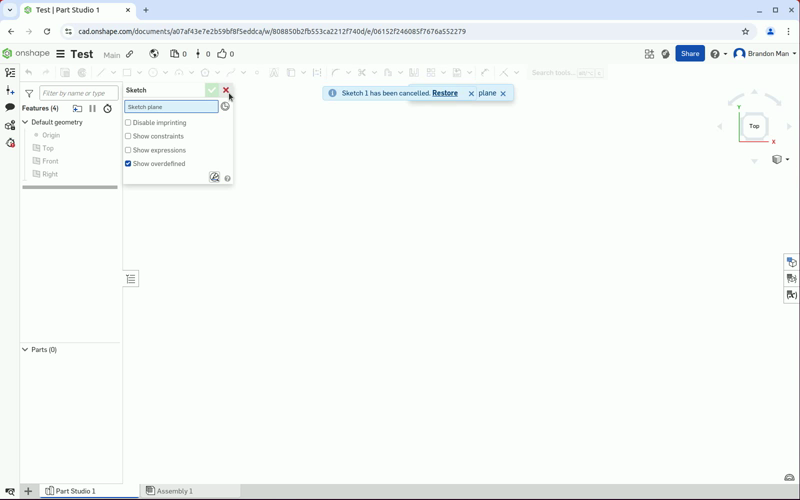
mouse_move(73, 150)
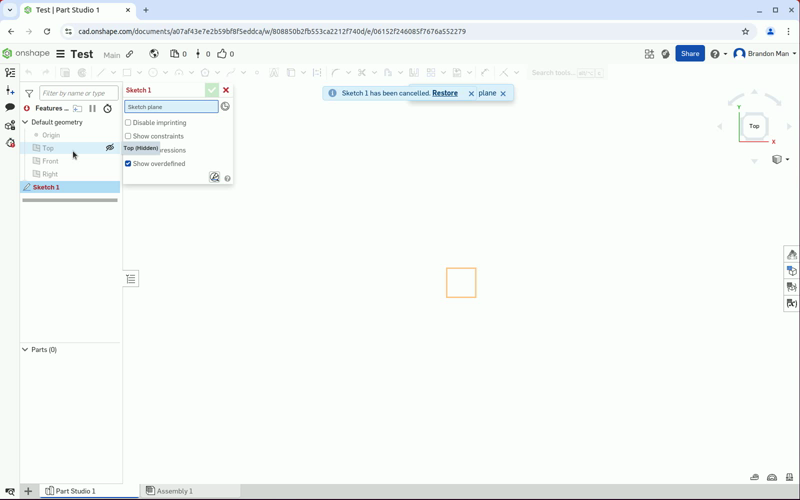
click(73, 150)
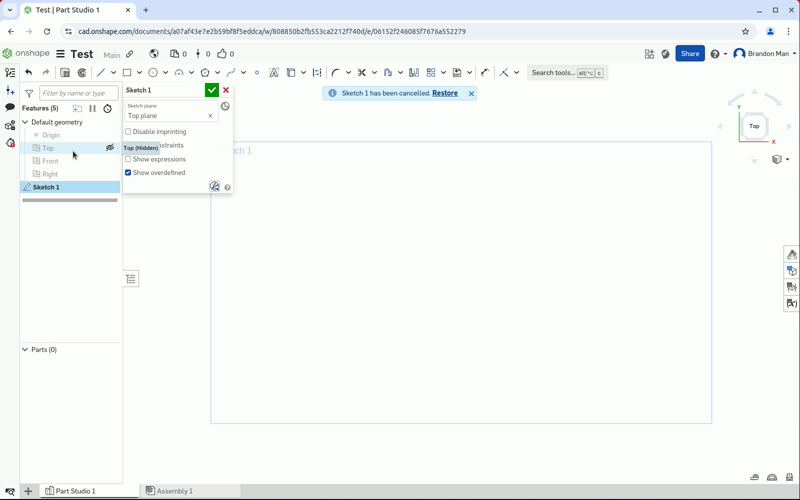
mouse_move(73, 352)
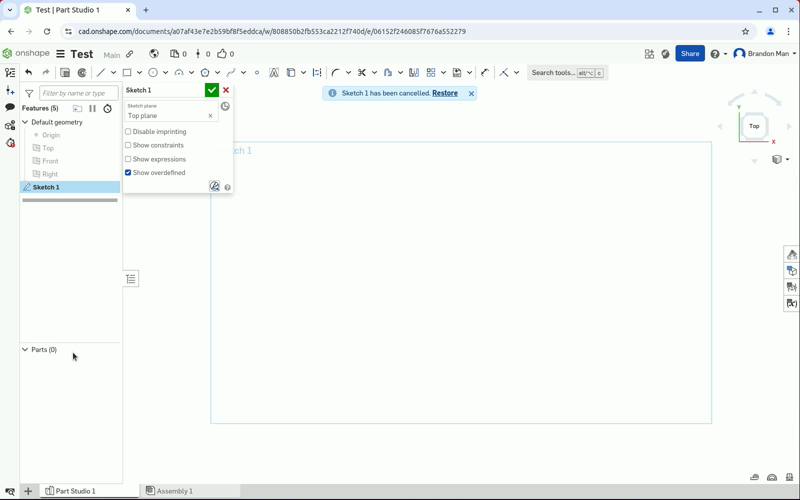
key(y)
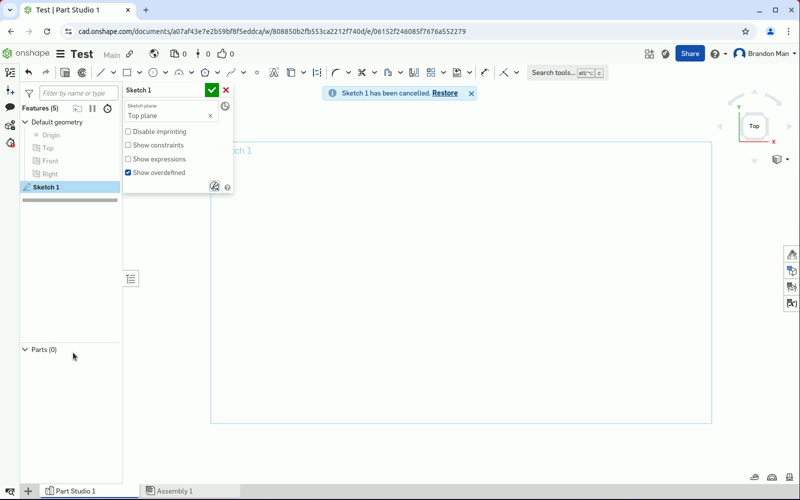
key(l)
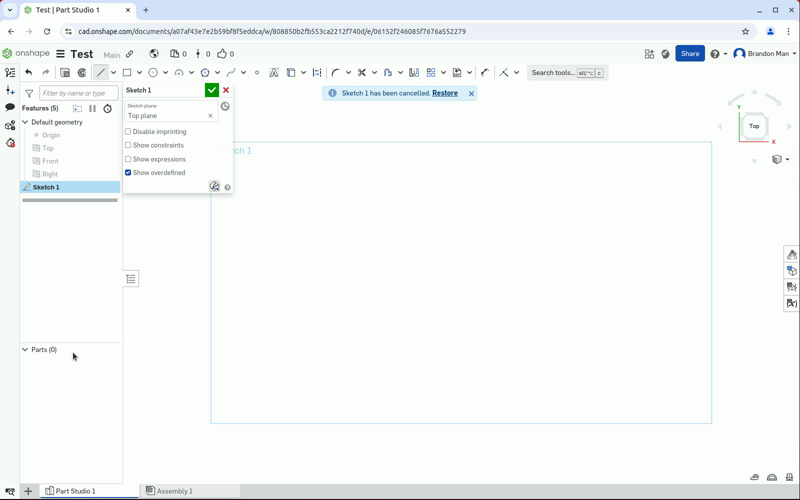
key_down(shift)
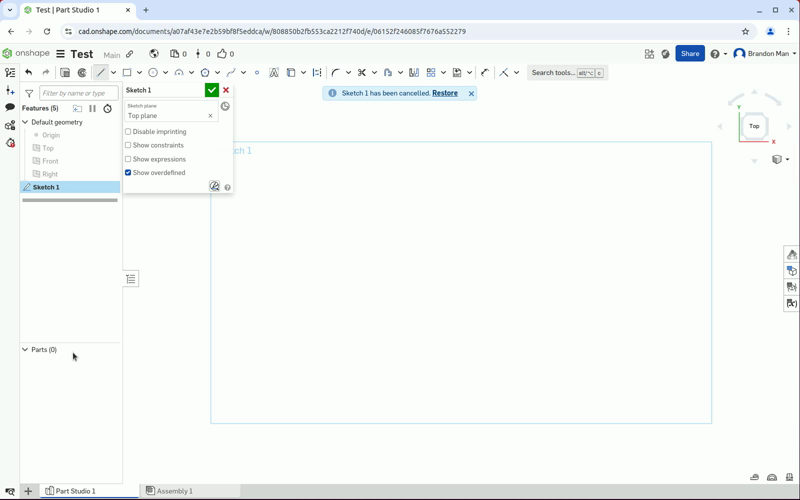
mouse_move(413, 226)
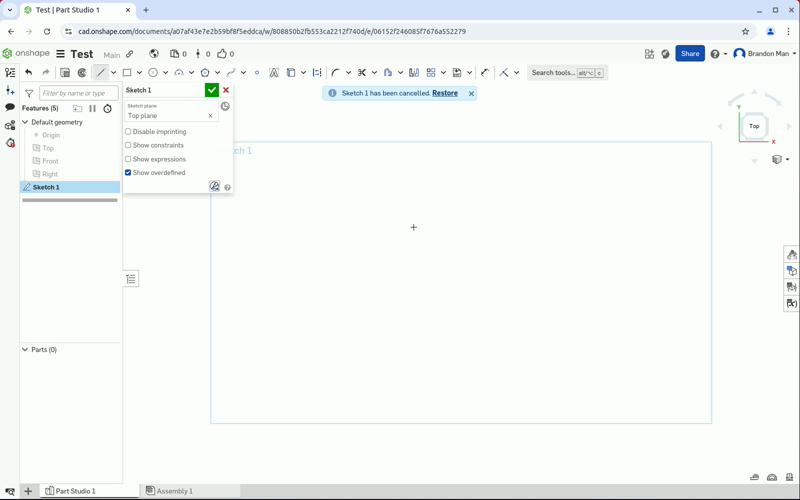
click(413, 226)
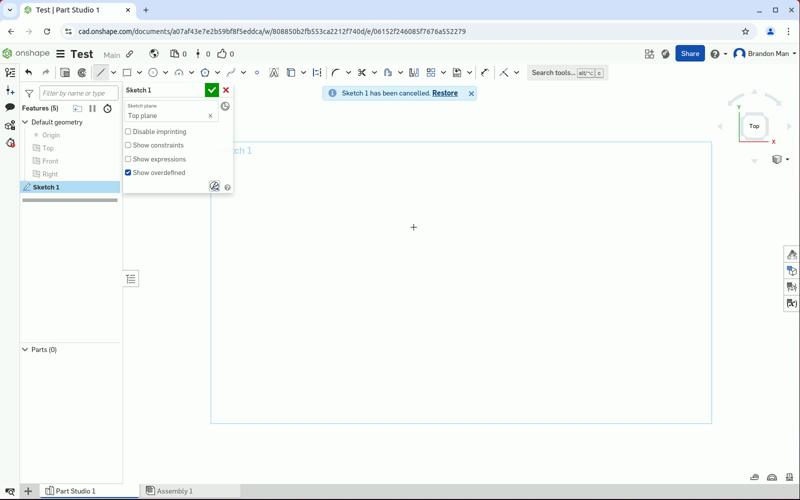
key_up(shift)
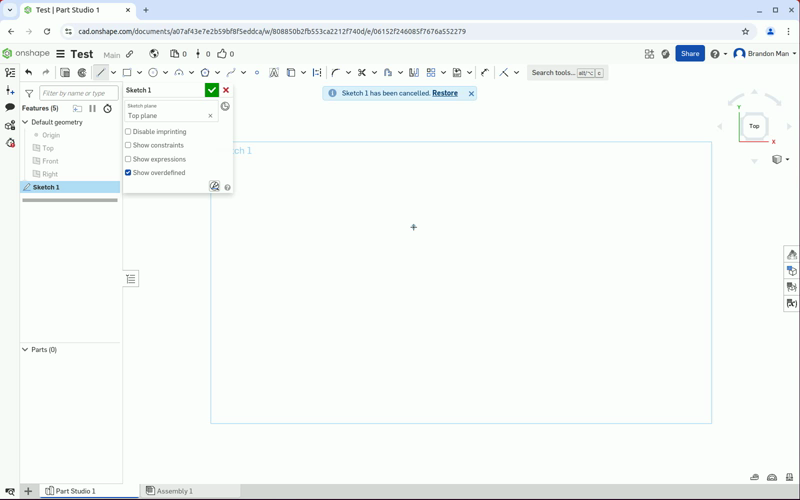
key_down(shift)
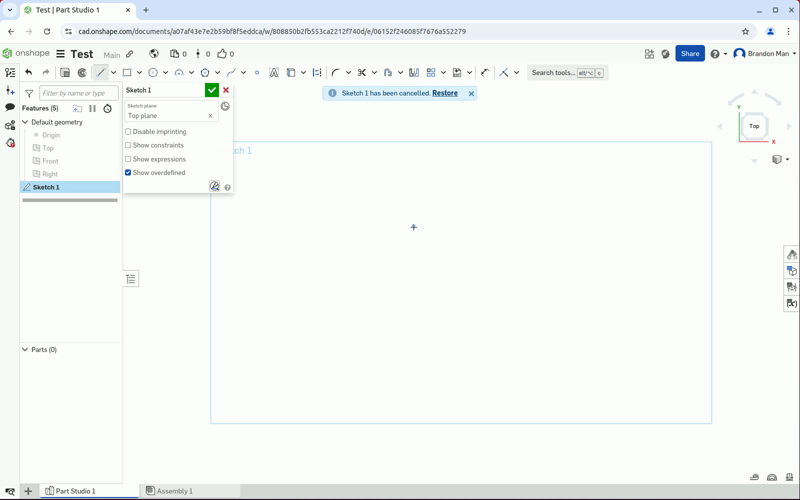
mouse_move(526, 226)
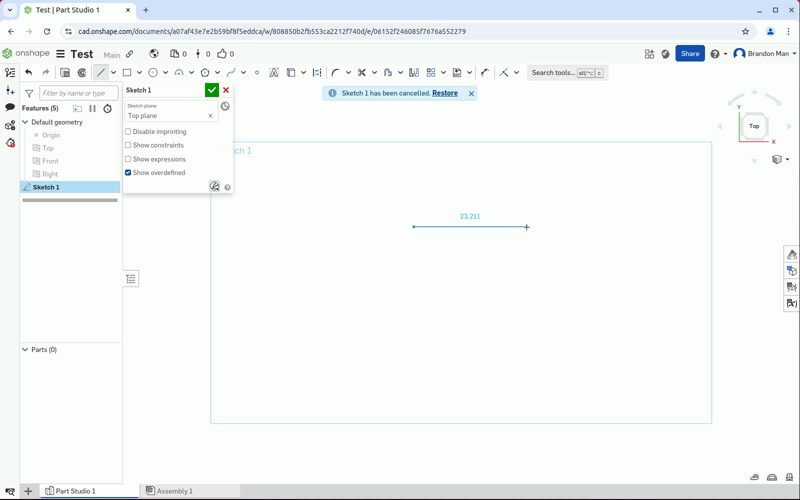
click(526, 226)
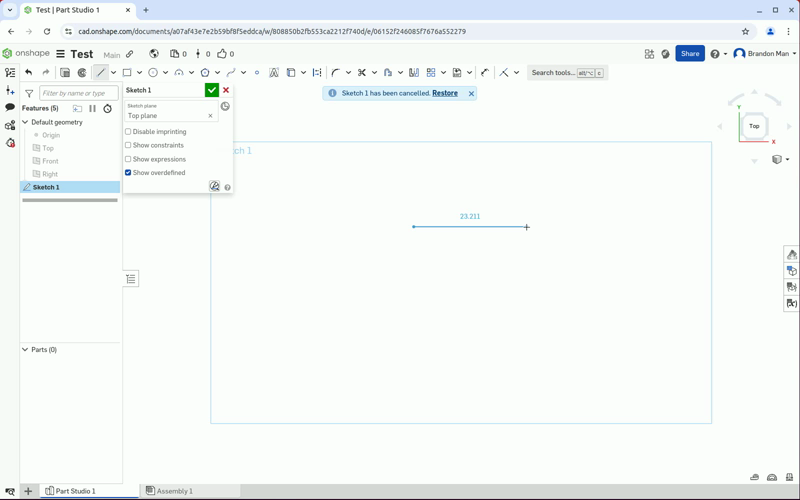
key_up(shift)
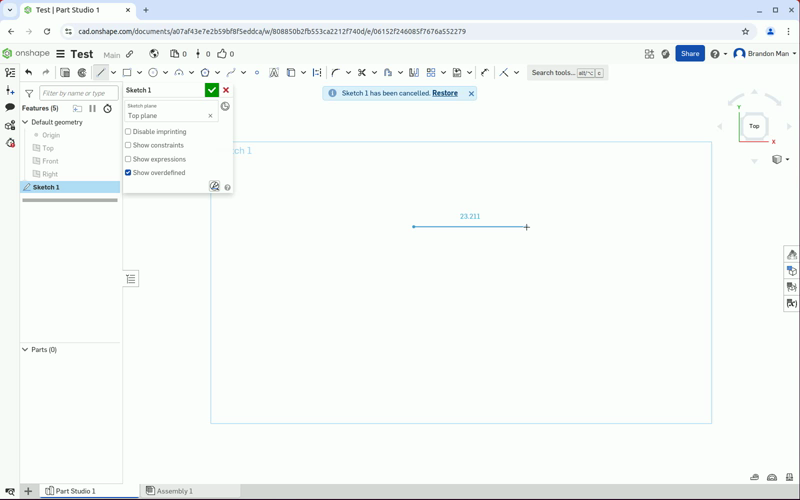
key_down(shift)
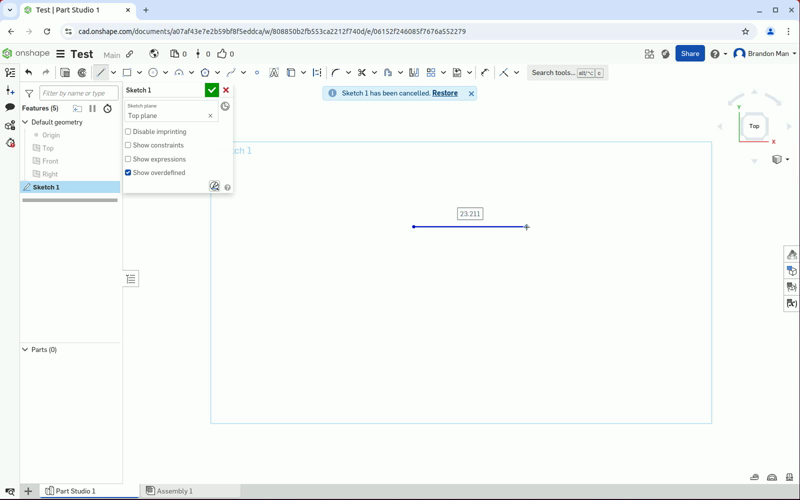
mouse_move(556, 226)
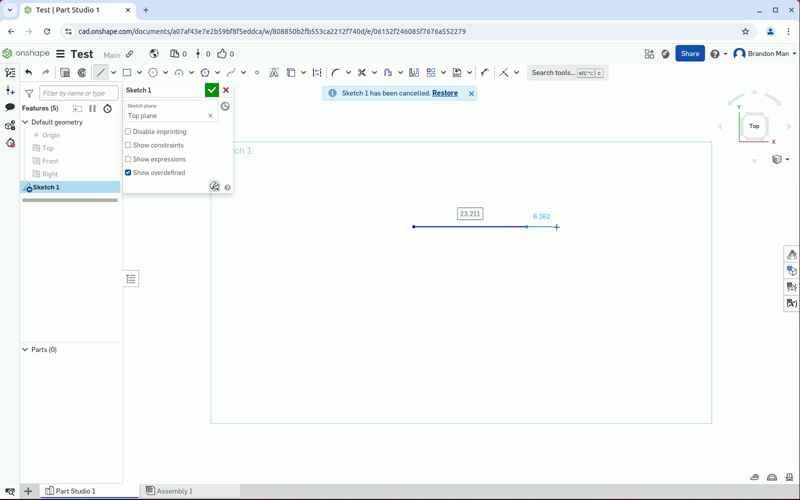
mouse_move(526, 169)
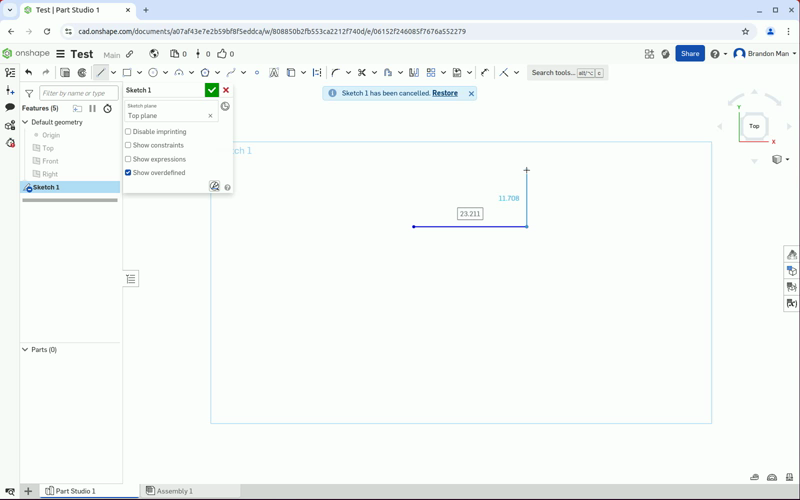
click(526, 169)
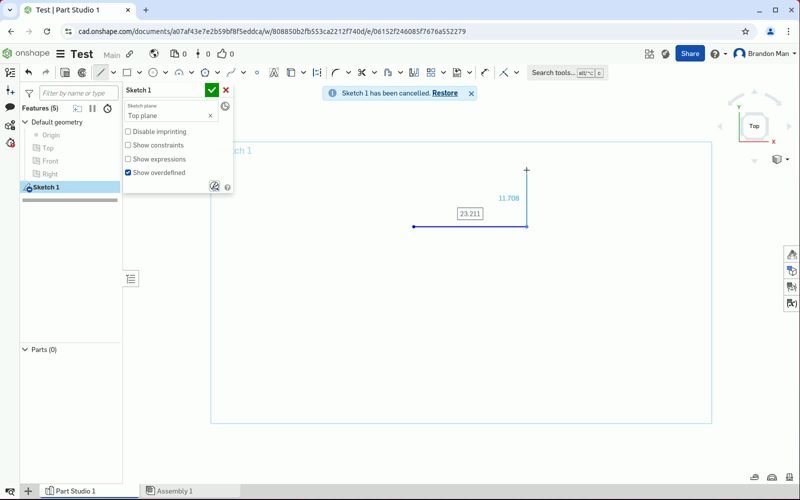
key_up(shift)
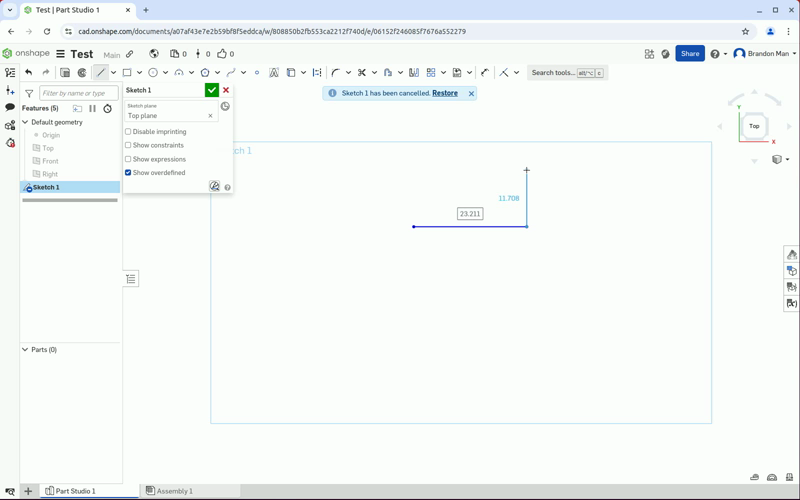
key_down(shift)
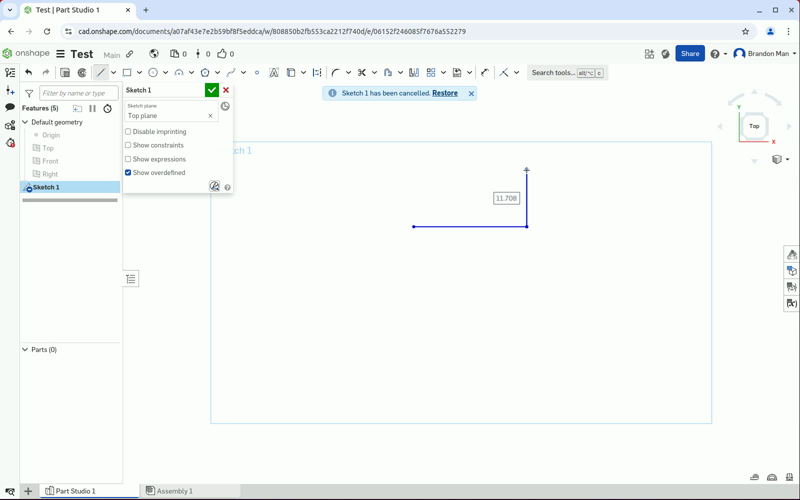
mouse_move(413, 169)
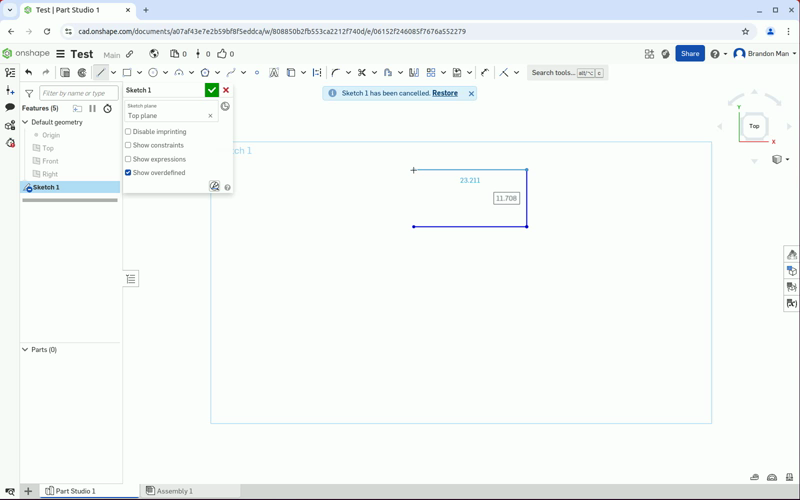
click(413, 169)
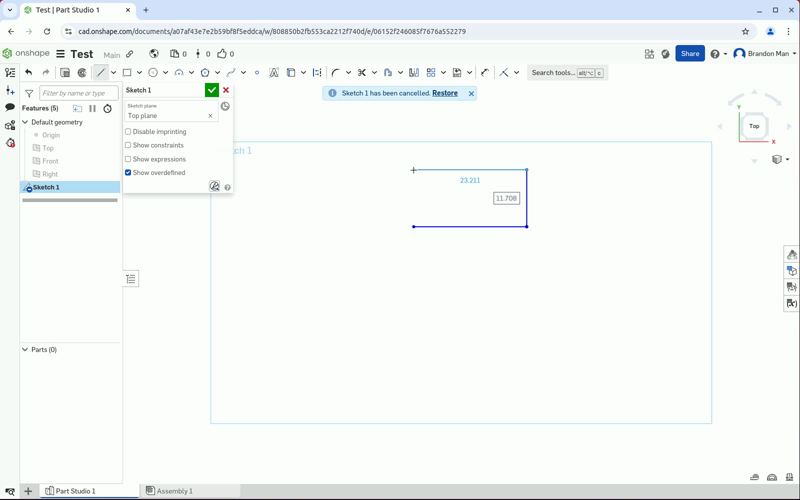
key_up(shift)
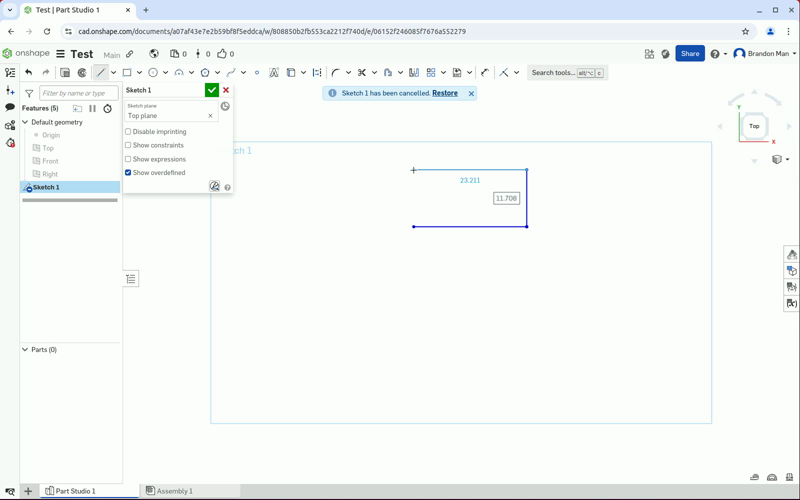
key(esc)
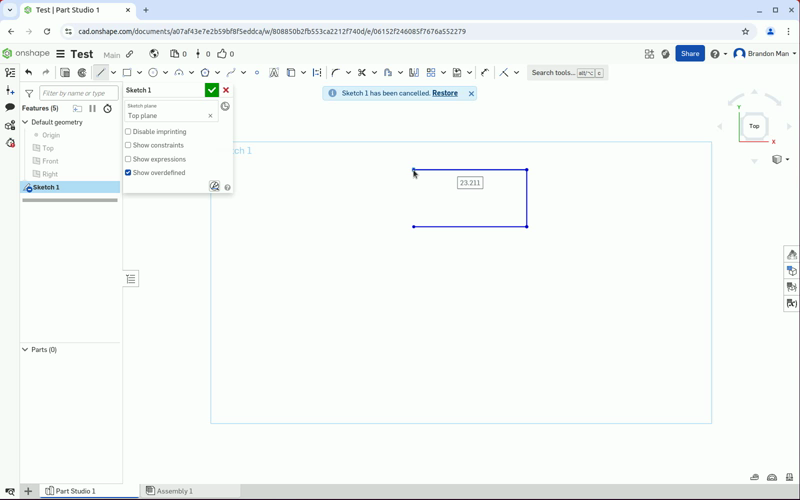
key(a)
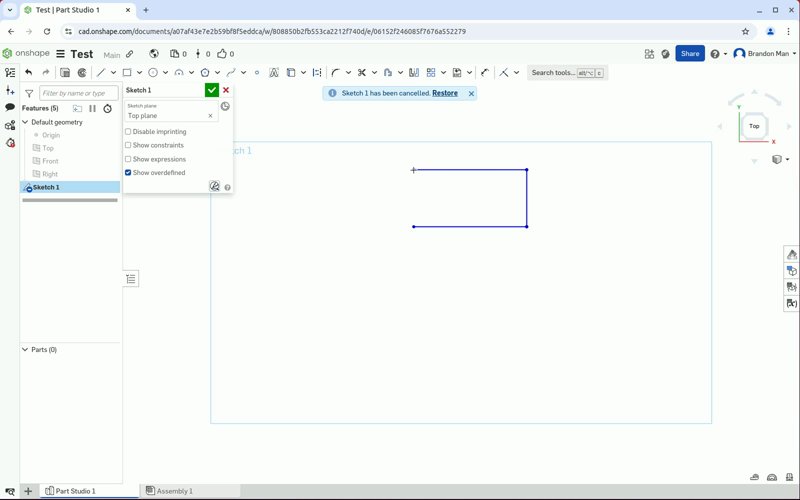
mouse_move(413, 169)
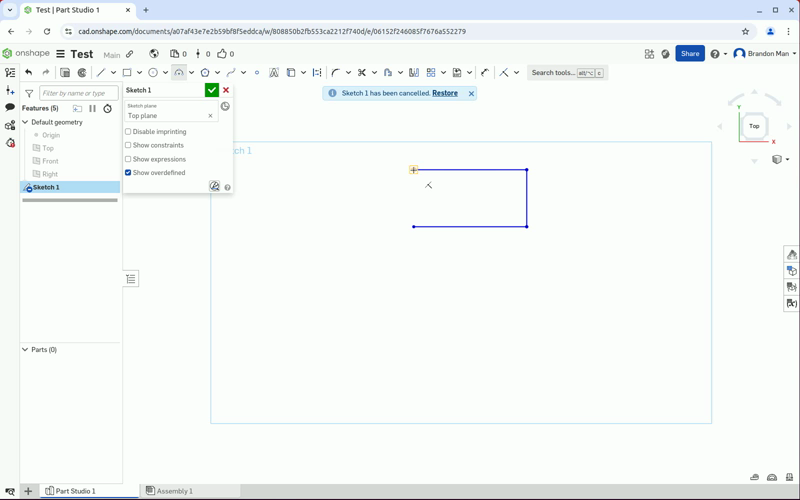
click(413, 169)
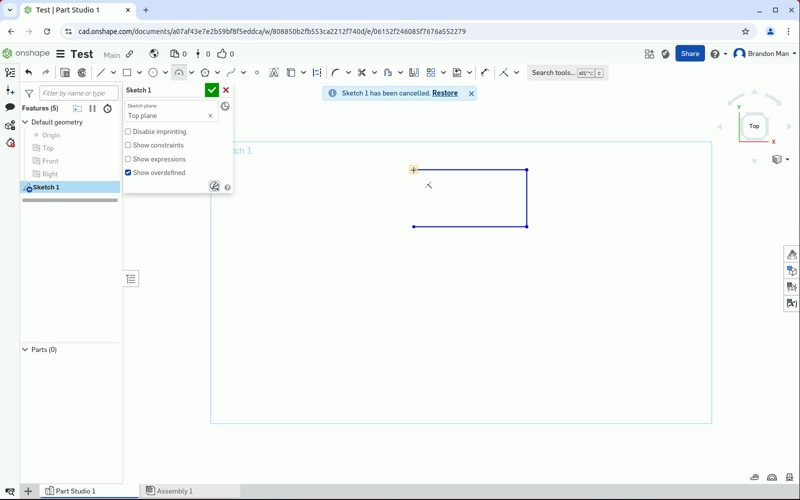
mouse_move(413, 226)
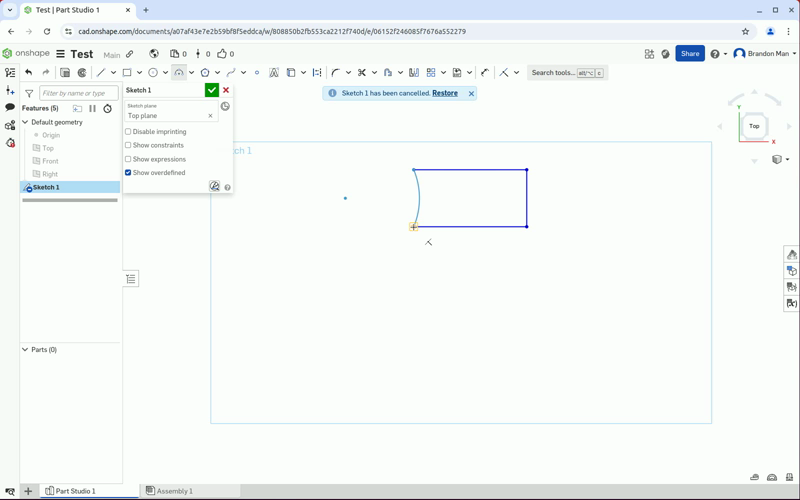
click(413, 226)
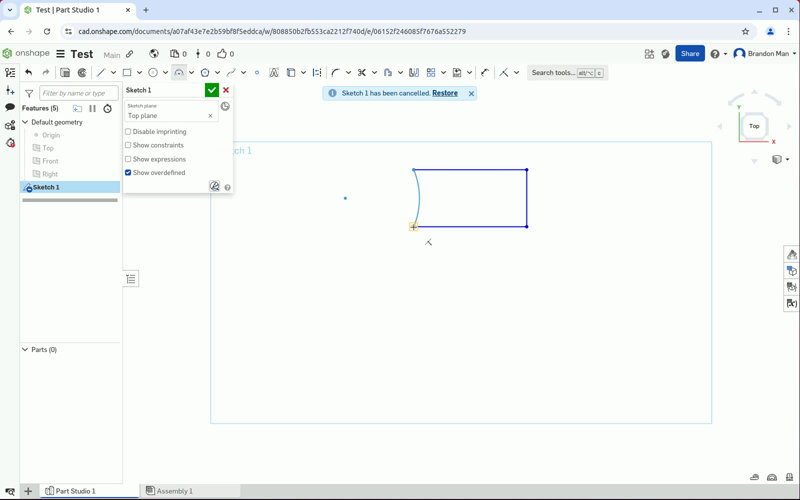
key_down(shift)
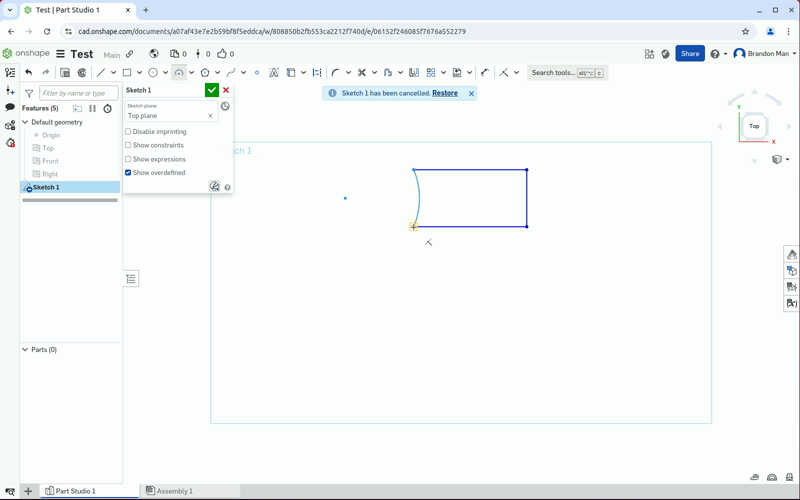
mouse_move(385, 198)
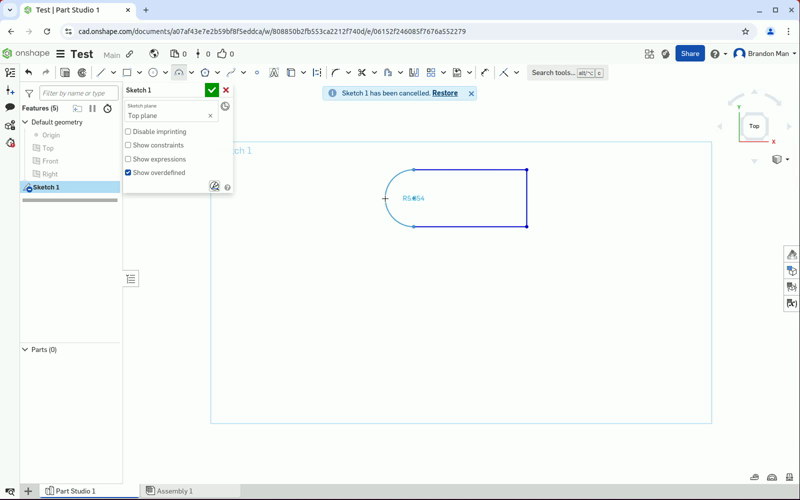
click(385, 198)
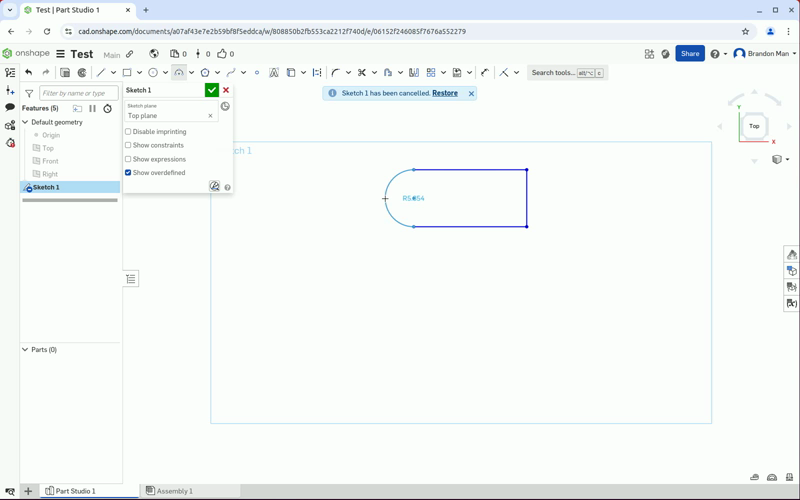
key_up(shift)
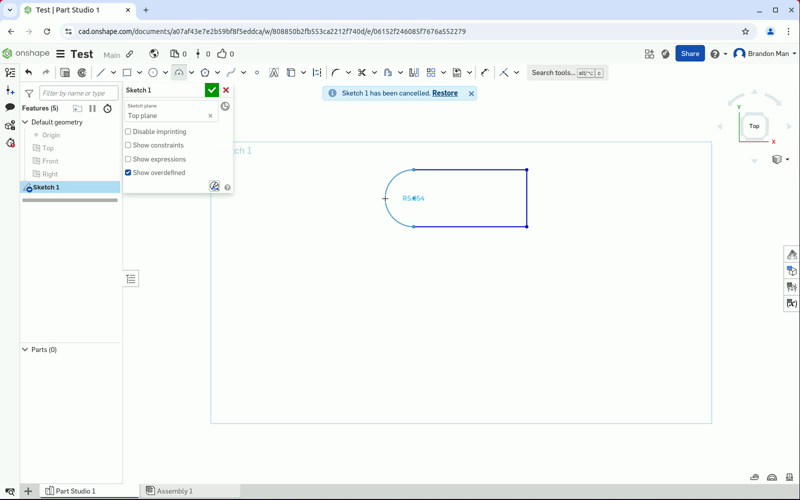
key(esc)
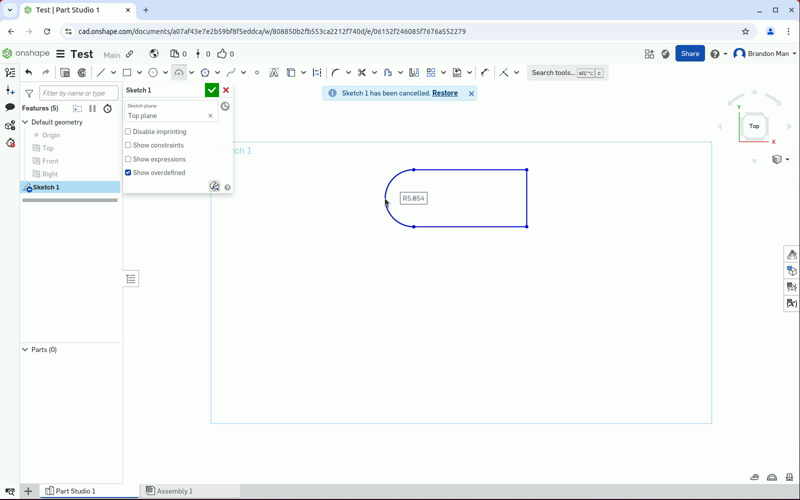
mouse_move(521, 216)
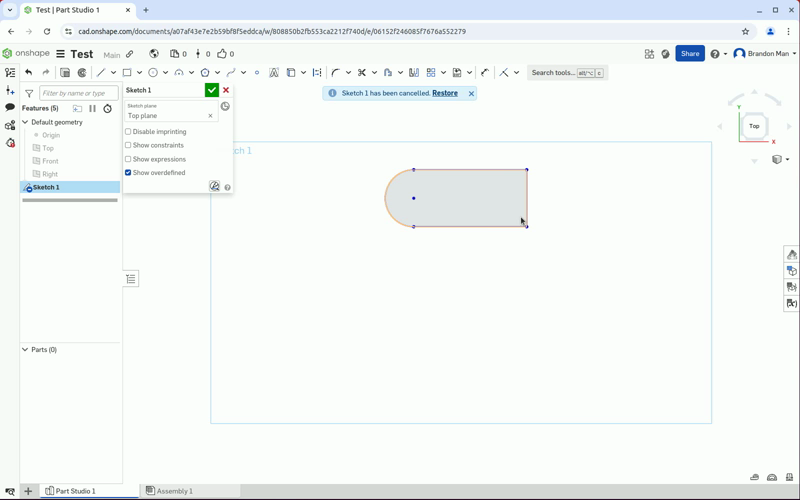
click(521, 216)
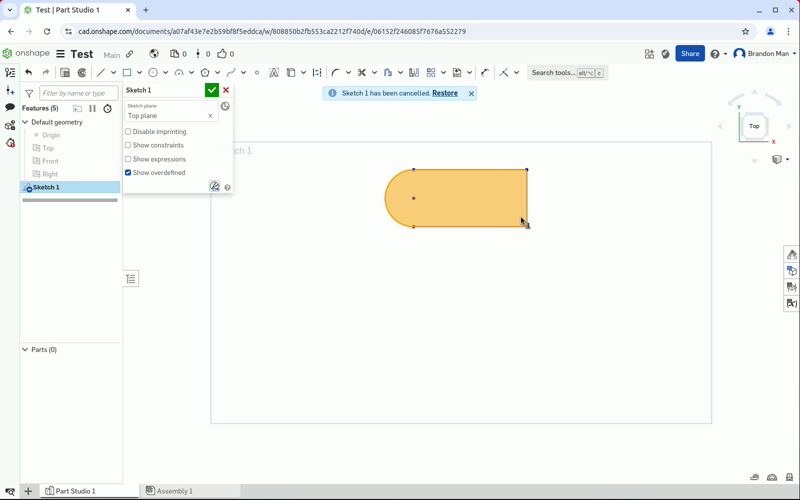
mouse_move(73, 352)
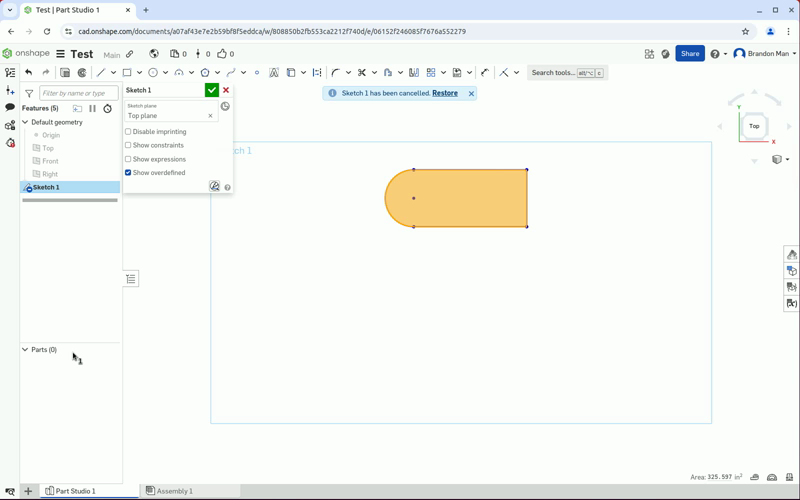
key(shift+y)
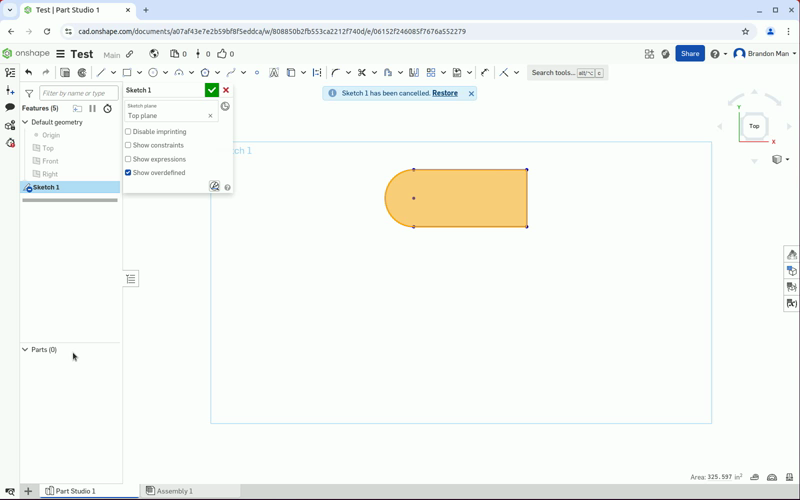
key(shift+e)
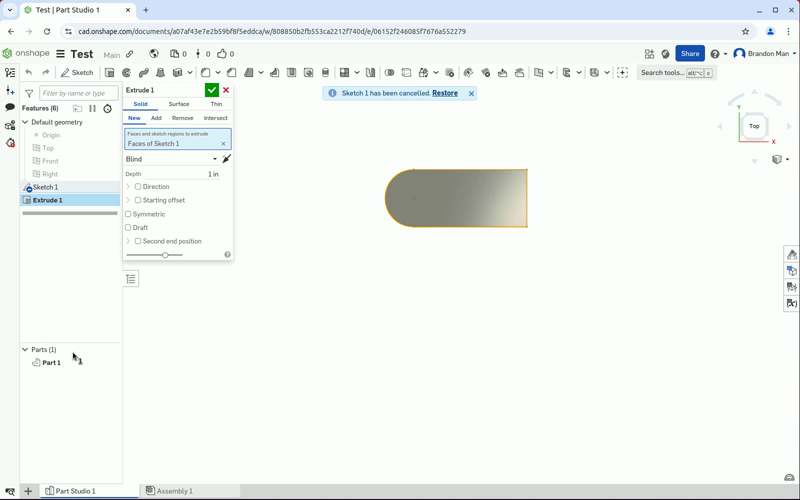
mouse_move(143, 106)
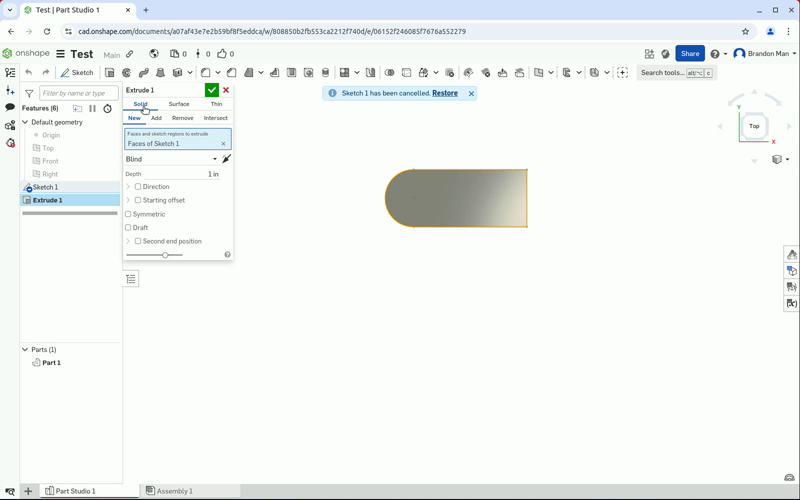
click(143, 106)
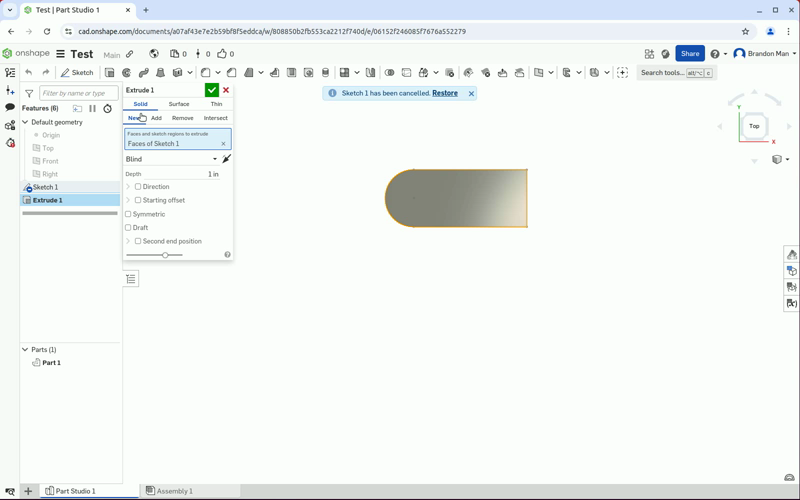
mouse_move(137, 120)
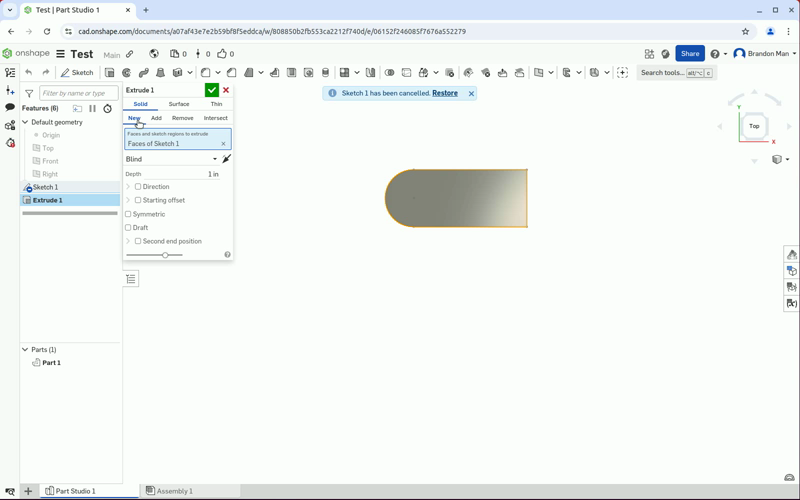
click(137, 120)
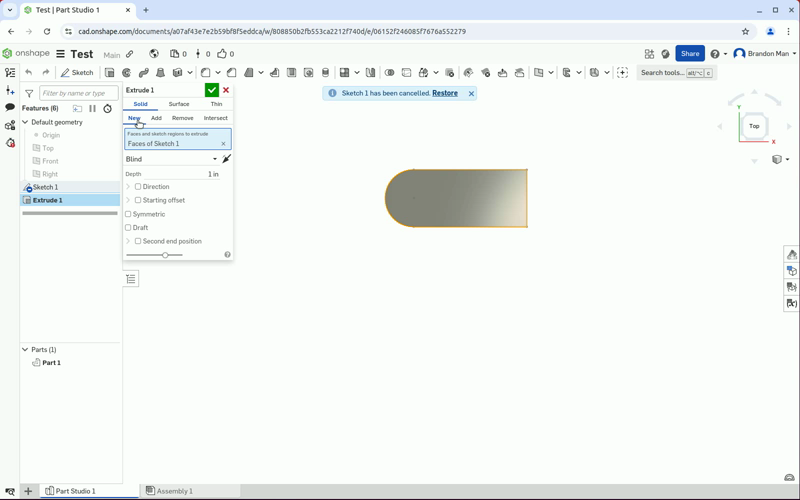
key(tab, 4)
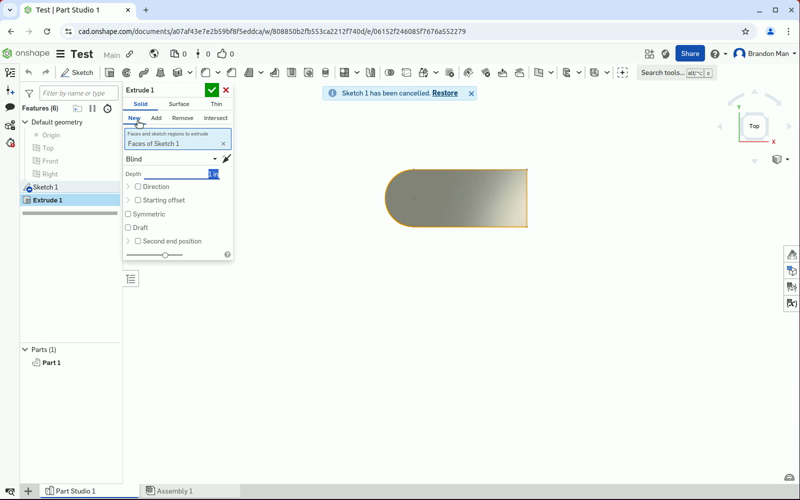
text(2.166)
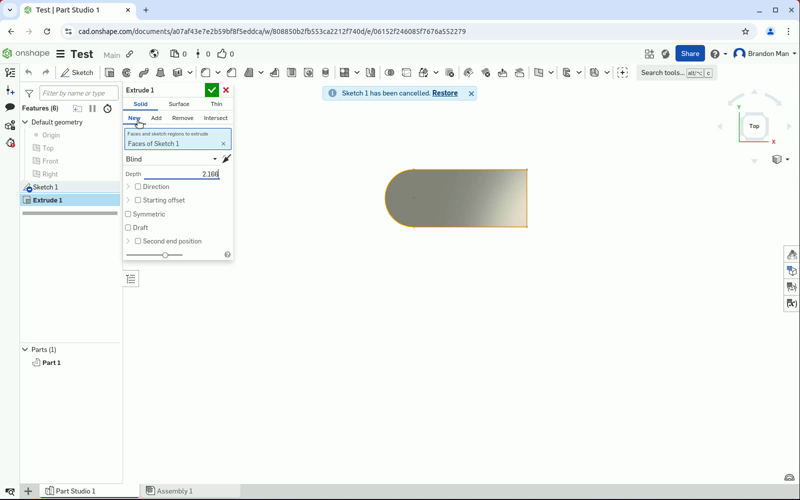
key(enter)
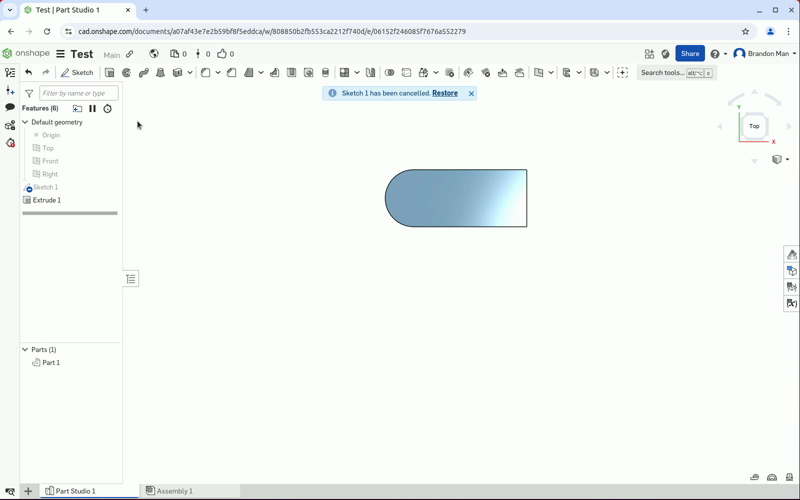
key(shift+h)
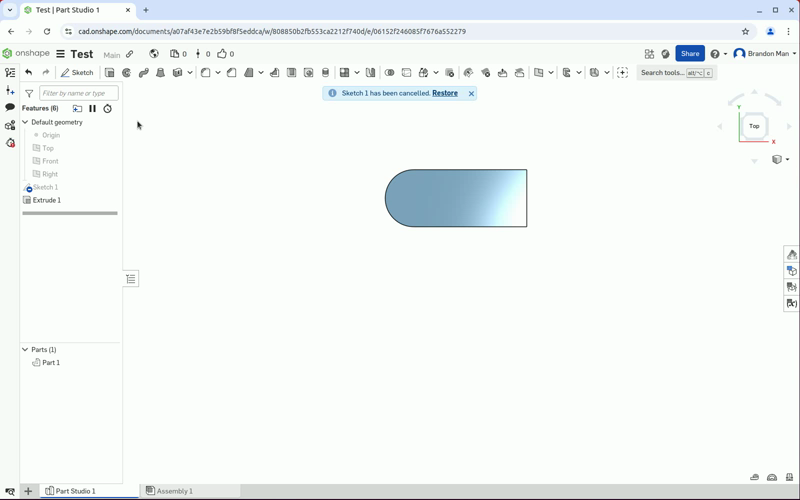
key(shift+h)
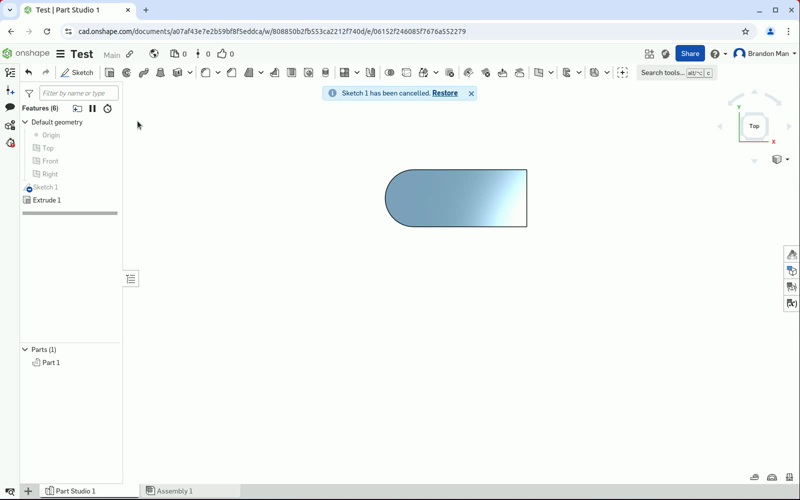
mouse_move(73, 189)
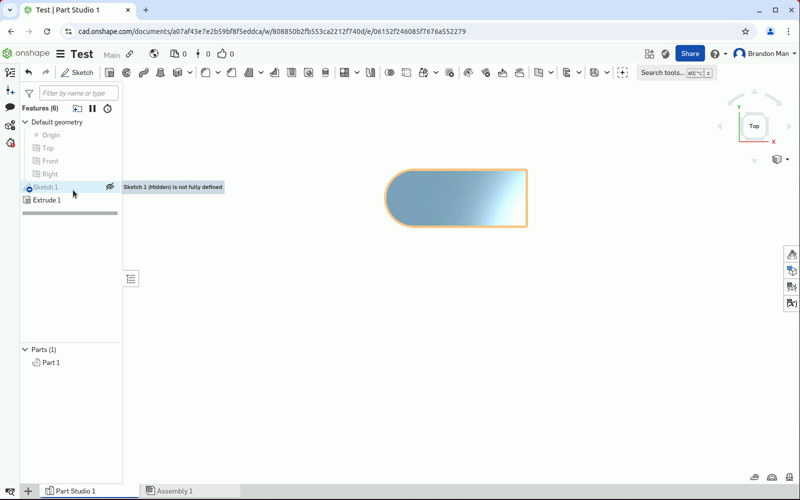
click(73, 189)
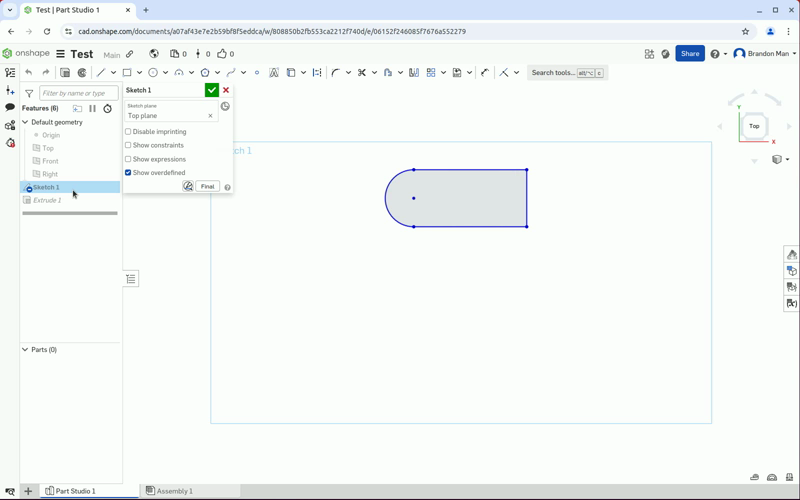
mouse_move(229, 92)
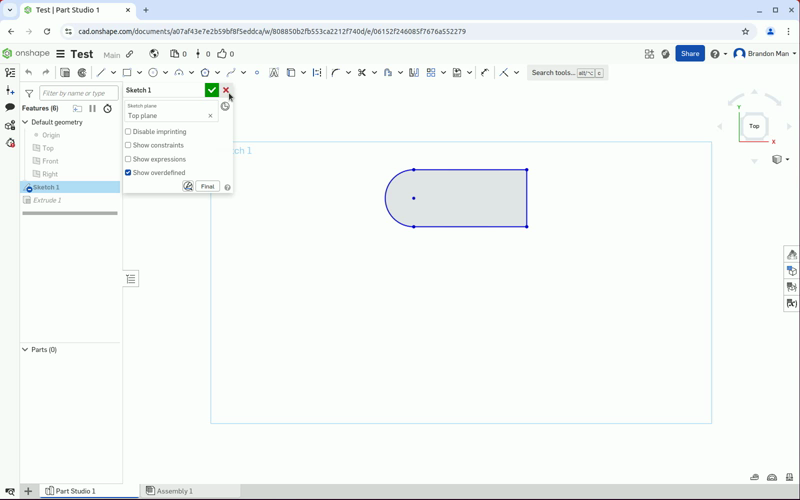
click(229, 92)
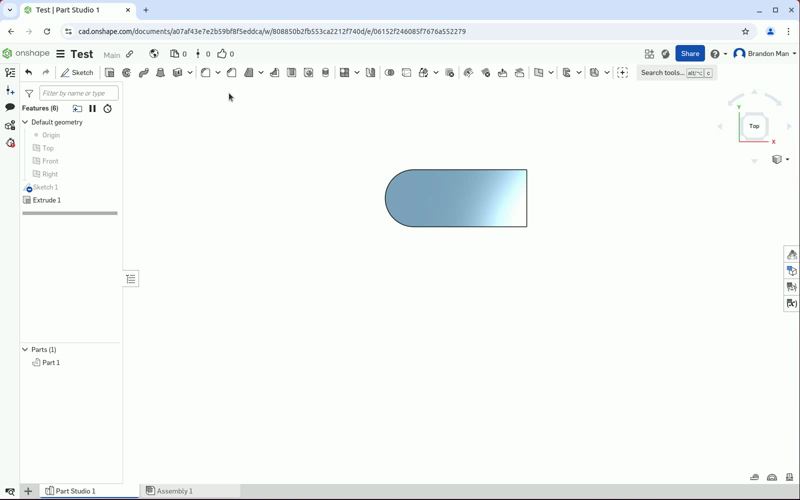
mouse_move(541, 75)
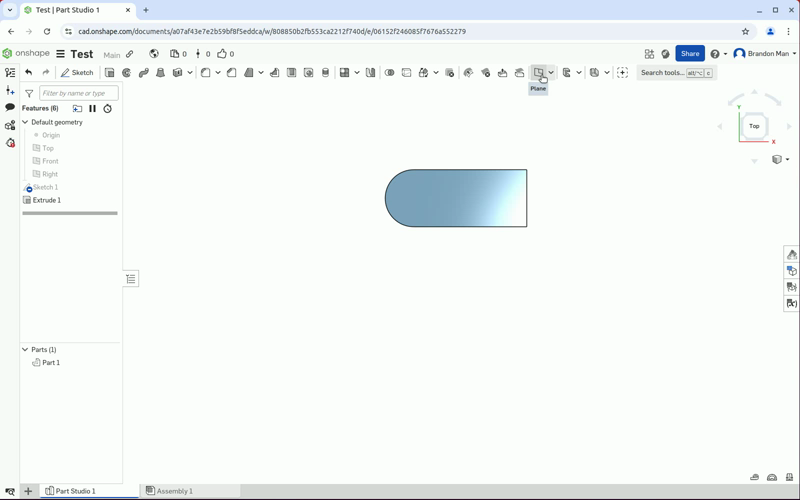
click(541, 75)
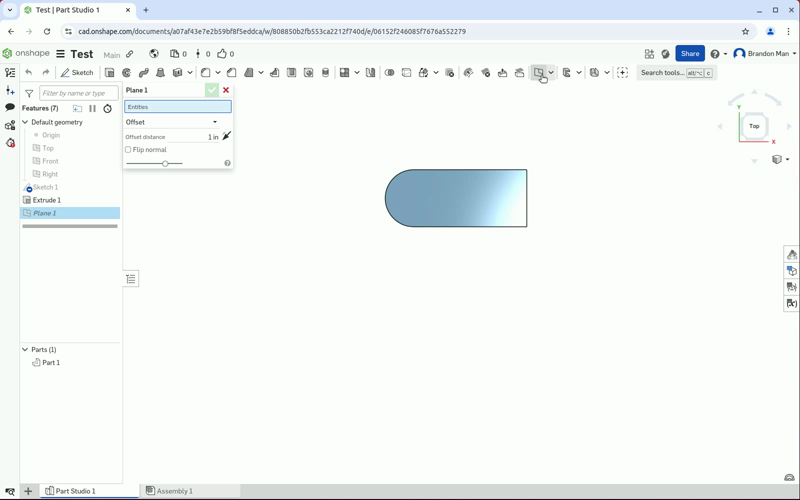
mouse_move(73, 150)
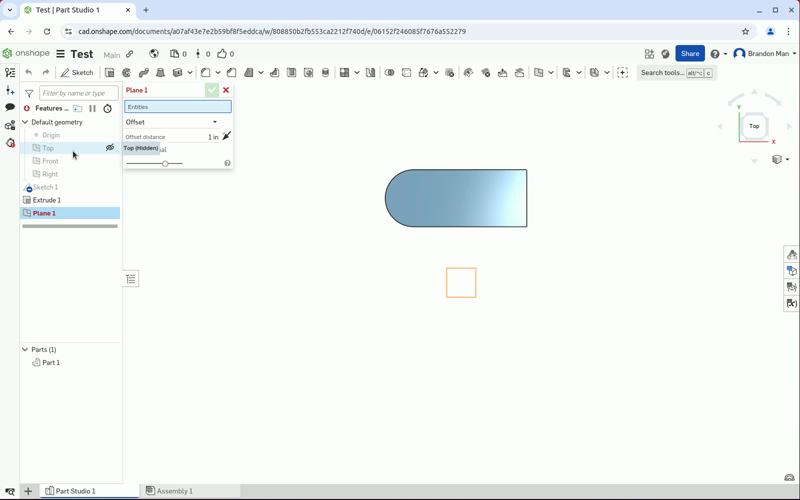
click(73, 150)
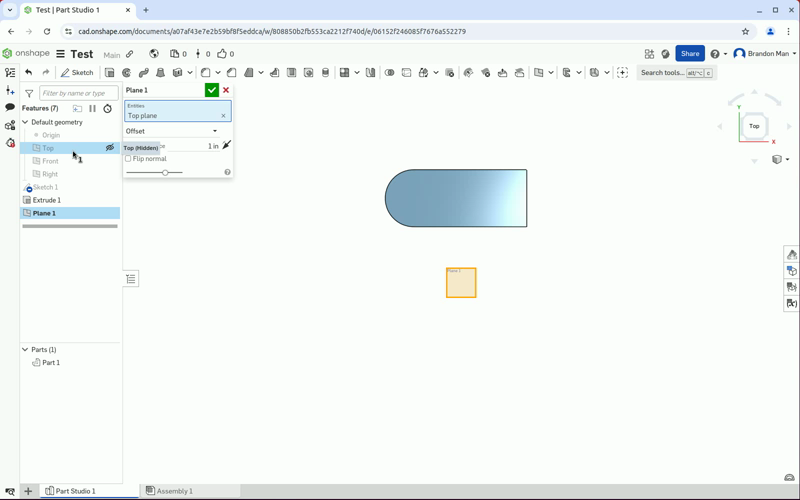
key(tab, 2)
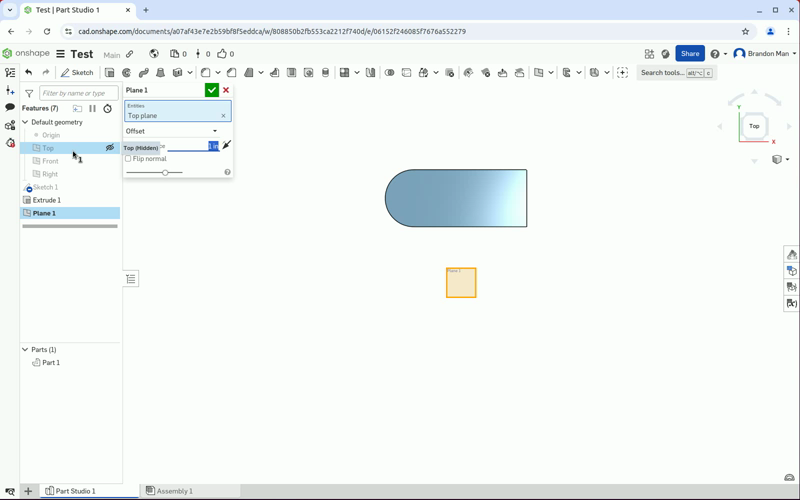
text(2.157)
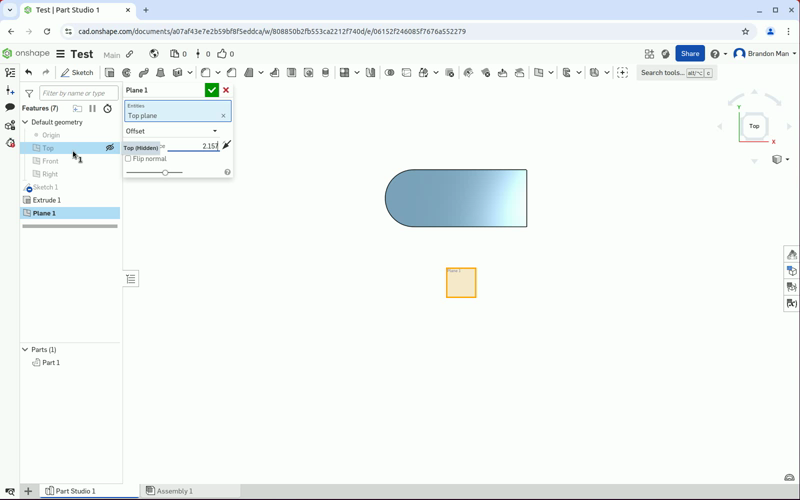
key(enter, 2)
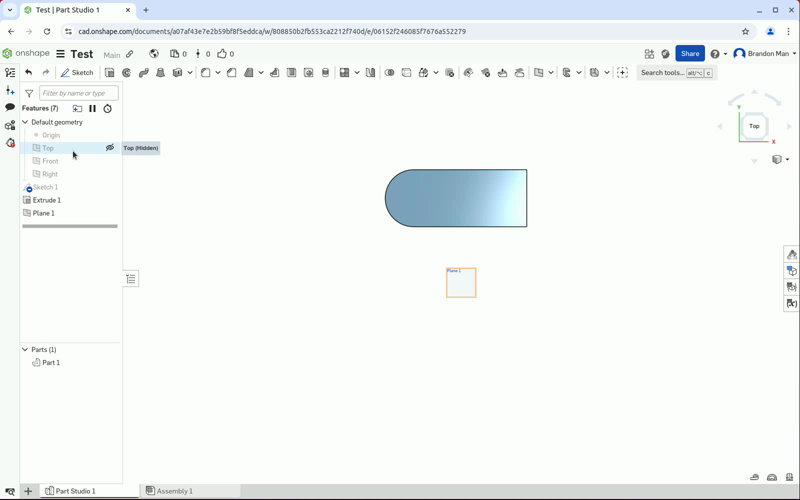
key(shift+s)
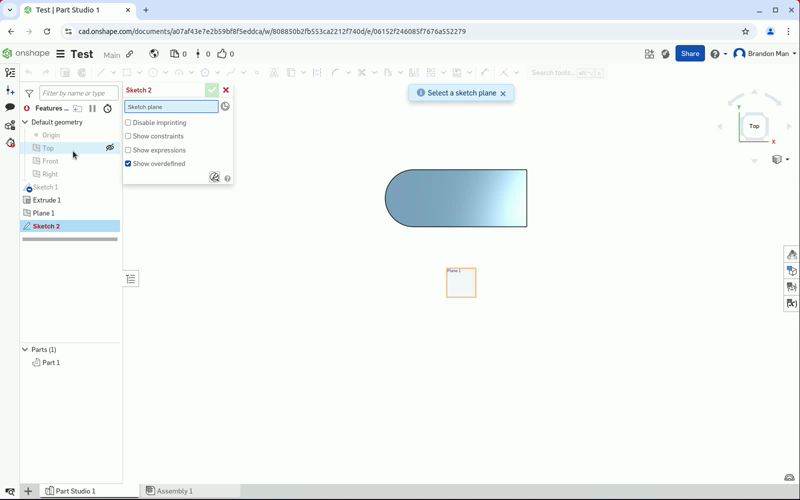
mouse_move(73, 215)
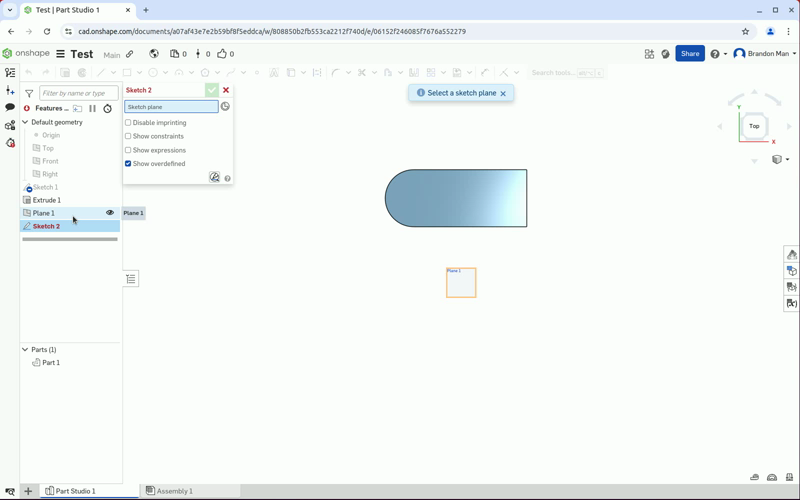
click(73, 215)
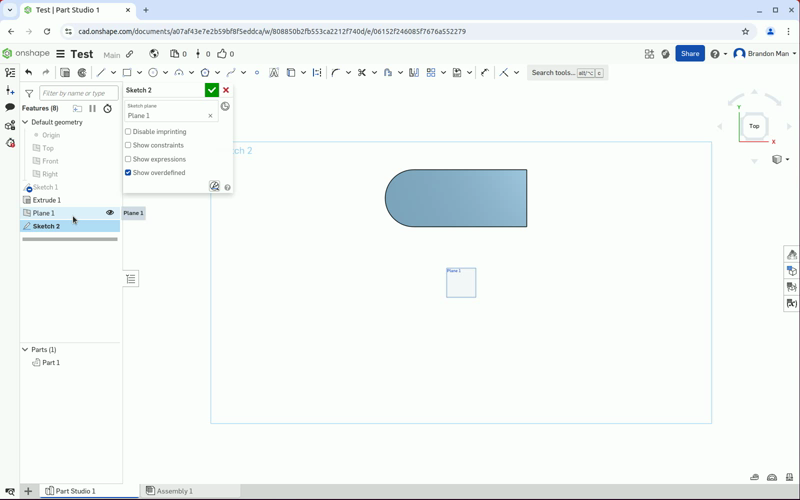
mouse_move(73, 352)
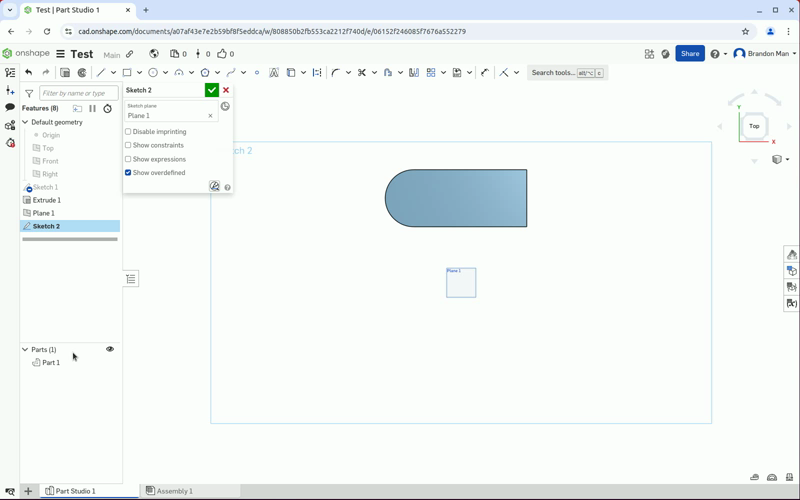
key(y)
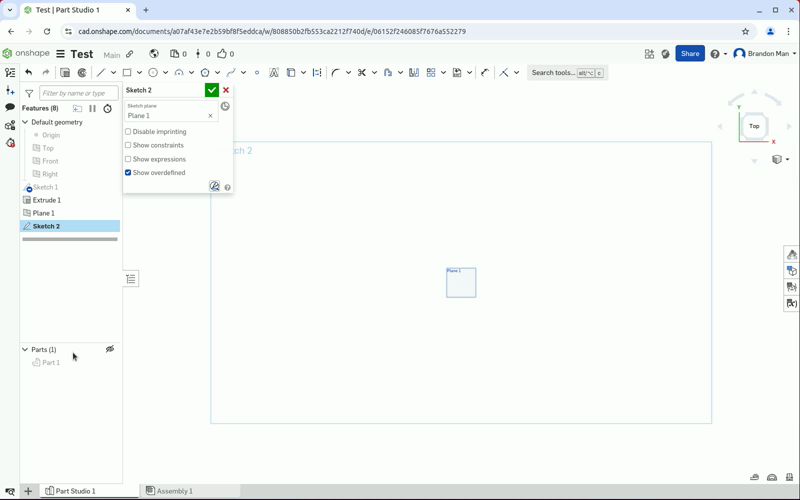
key(l)
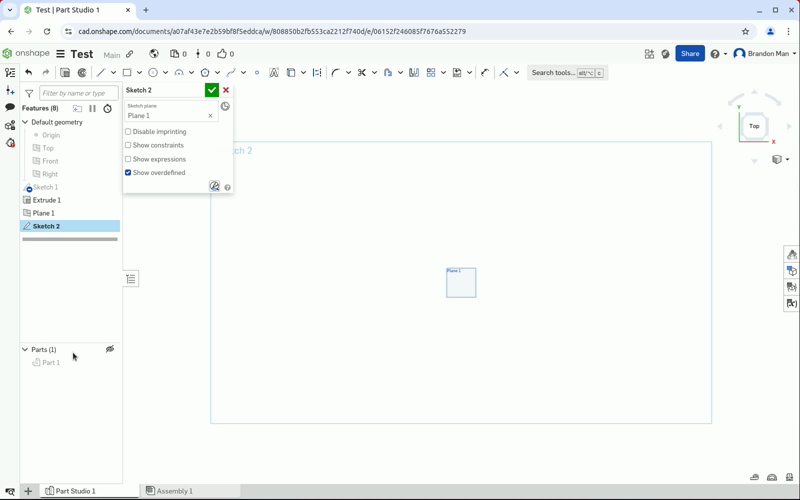
key_down(shift)
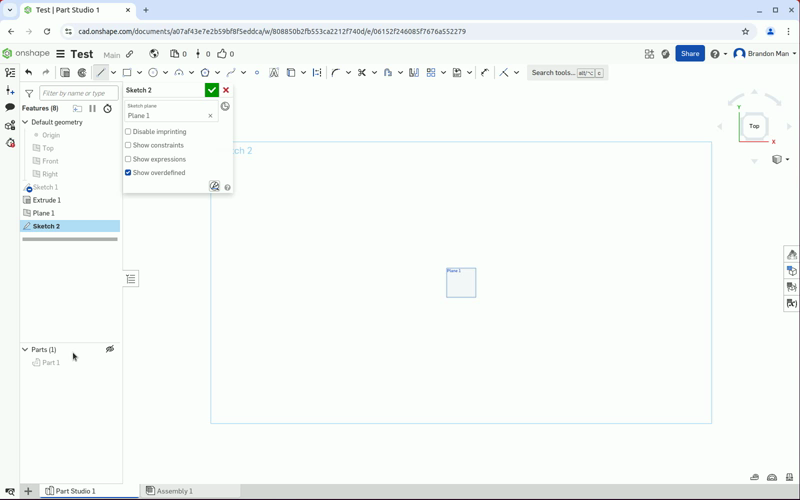
mouse_move(413, 216)
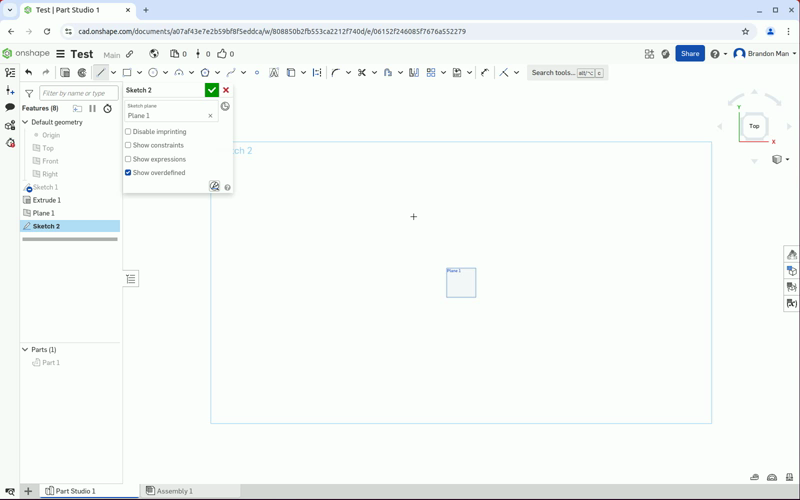
click(413, 216)
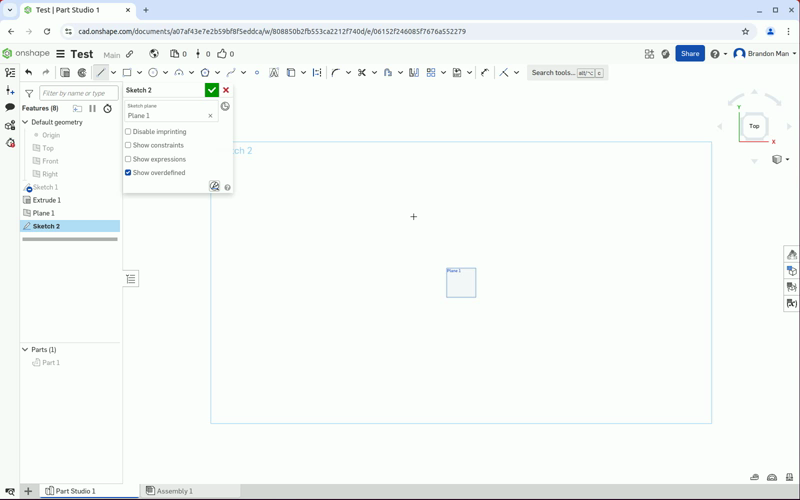
key_up(shift)
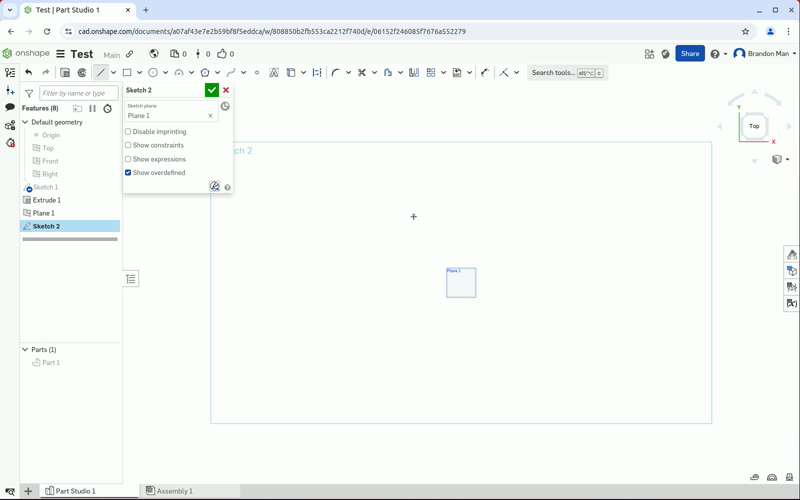
key_down(shift)
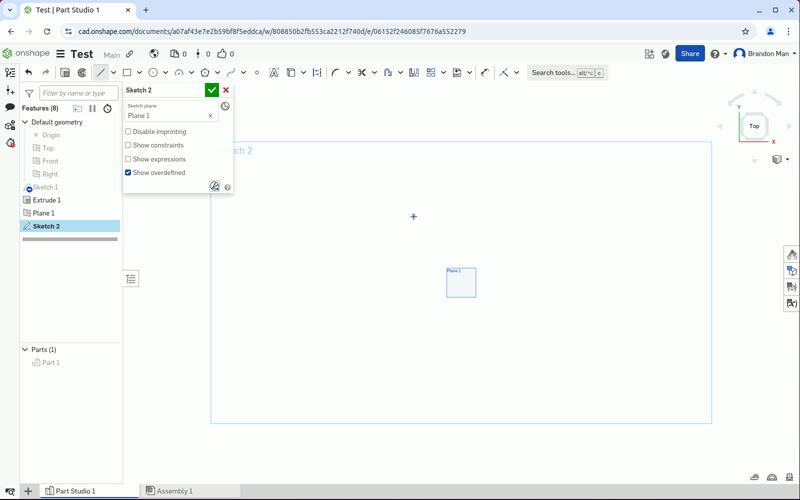
mouse_move(516, 216)
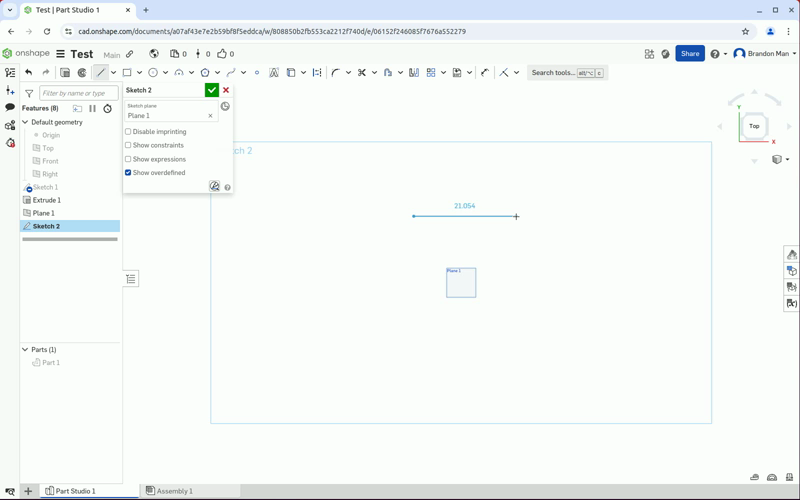
click(516, 216)
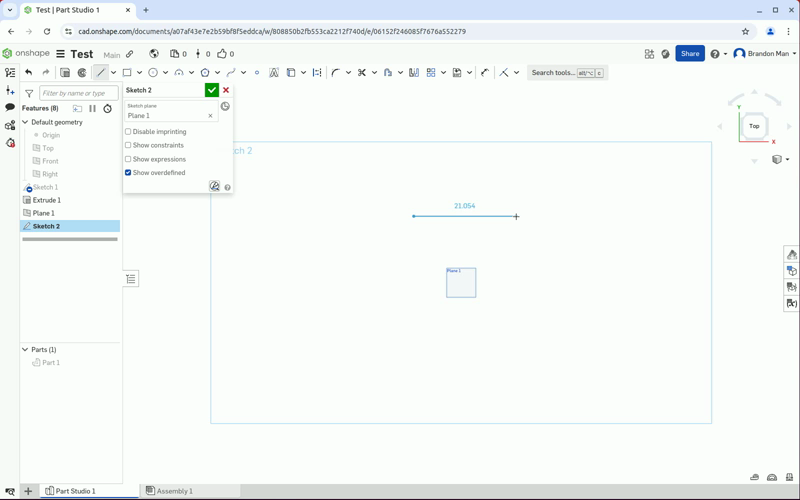
key_up(shift)
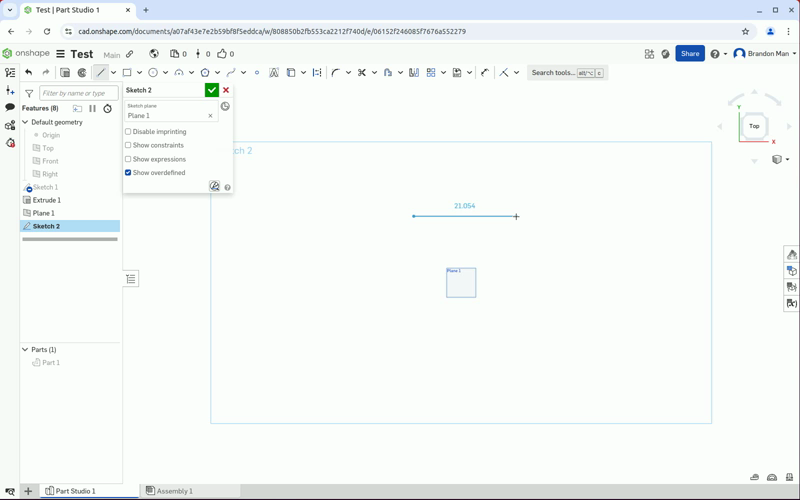
key_down(shift)
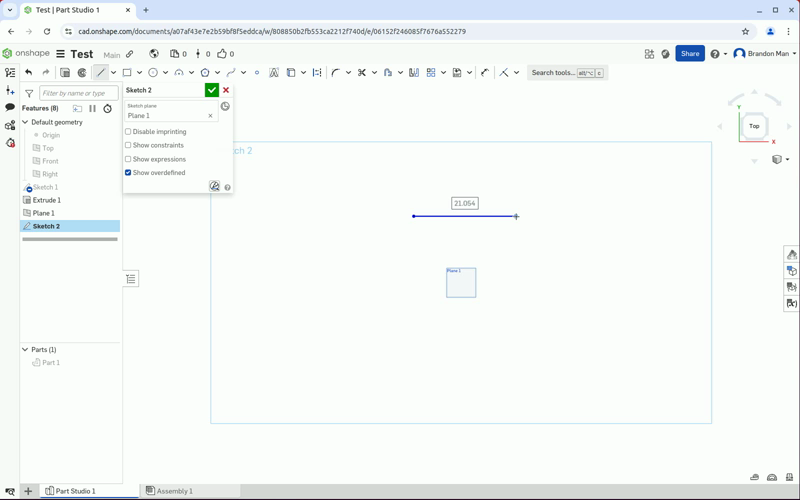
mouse_move(546, 216)
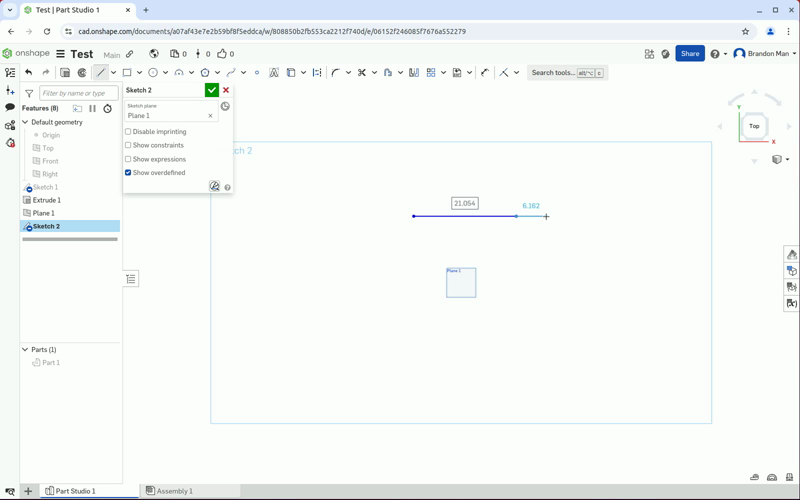
mouse_move(516, 180)
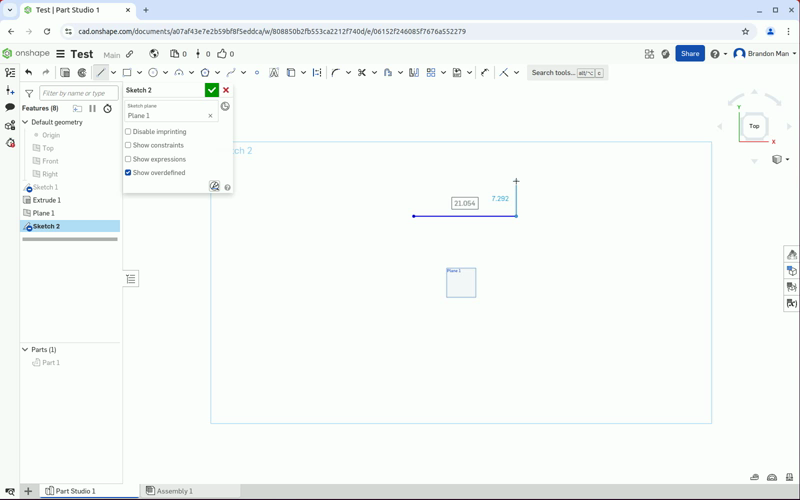
click(516, 180)
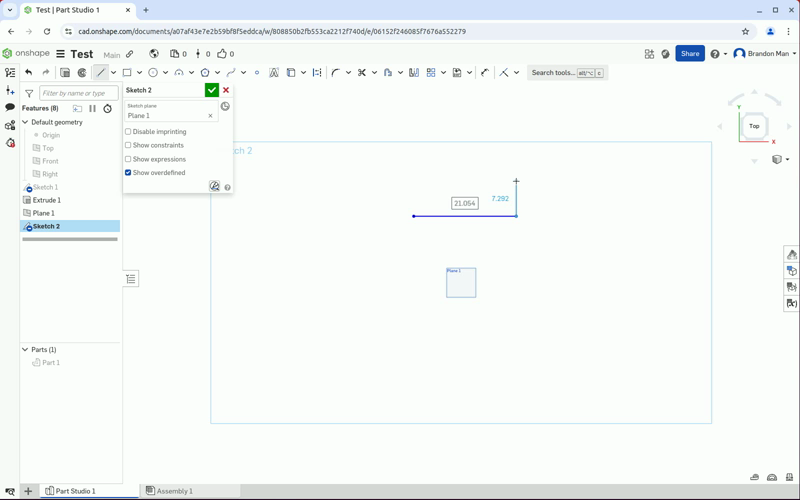
key_up(shift)
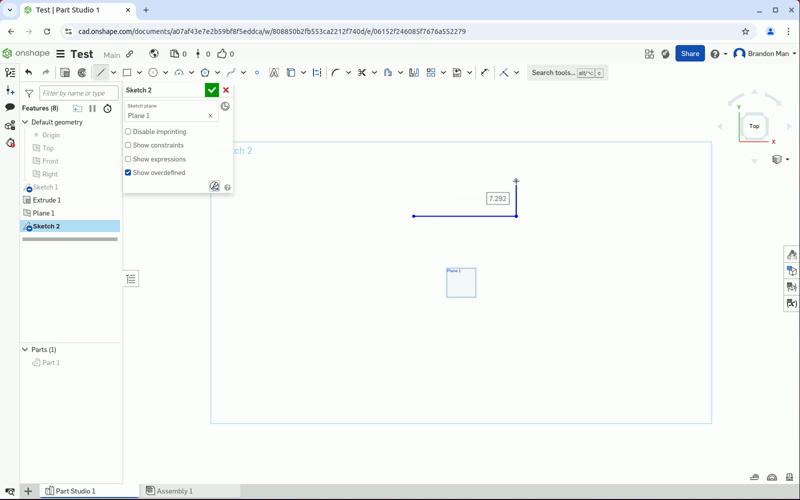
key_down(shift)
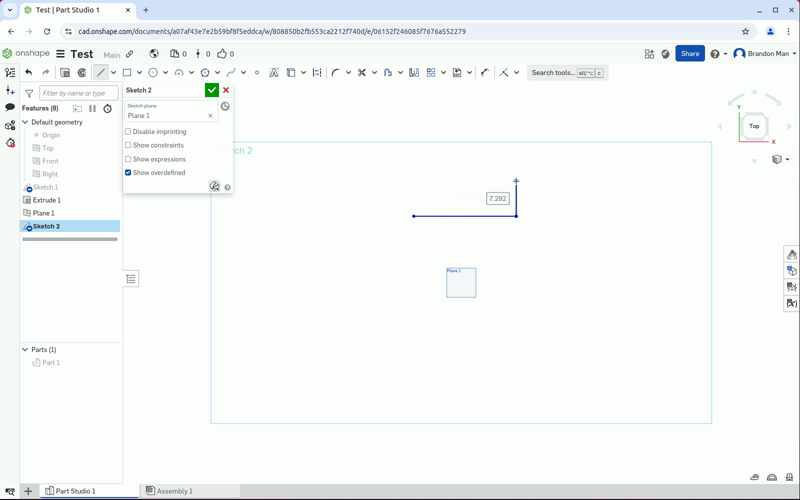
mouse_move(413, 180)
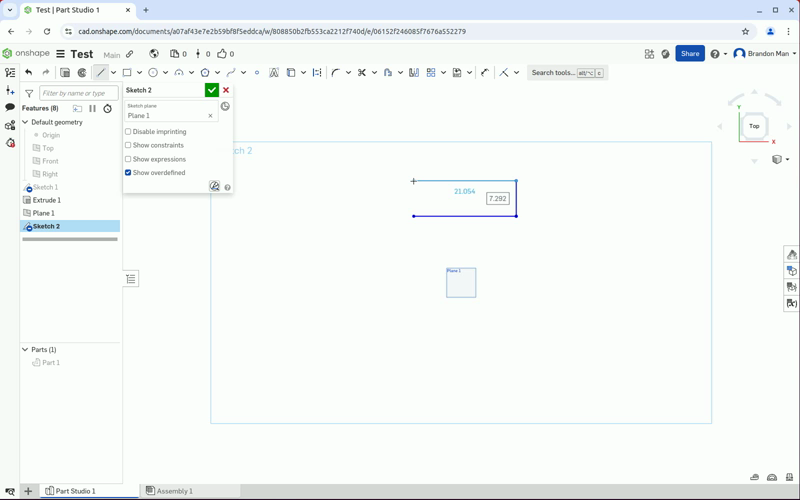
click(413, 180)
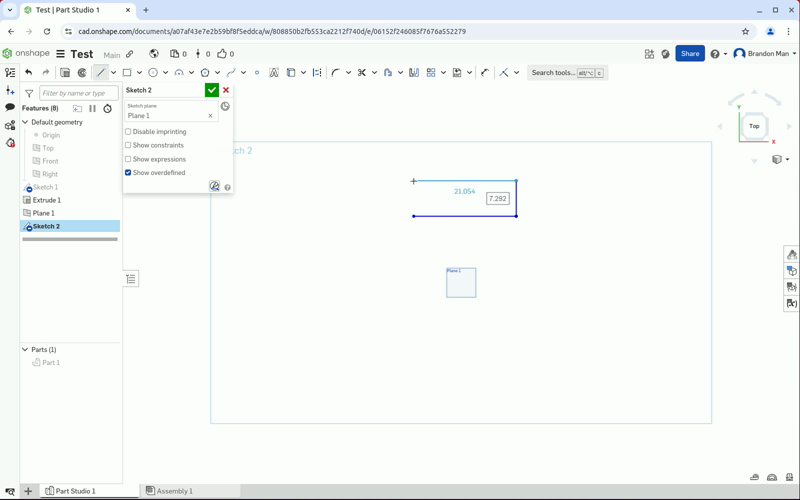
key_up(shift)
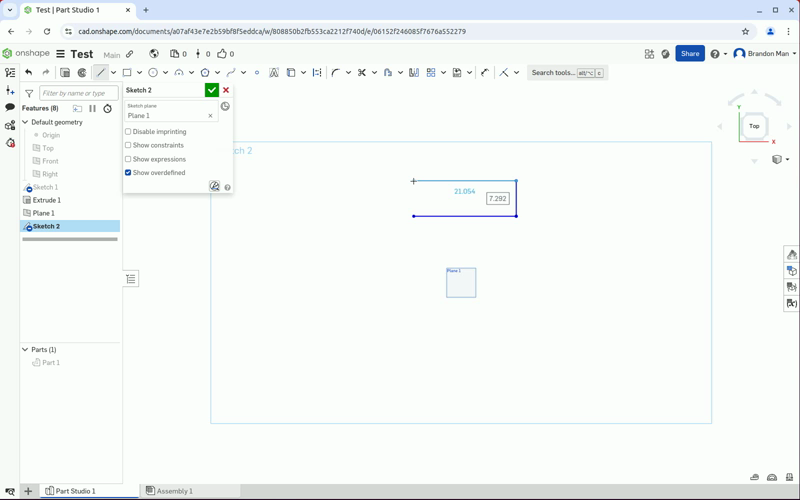
mouse_move(444, 180)
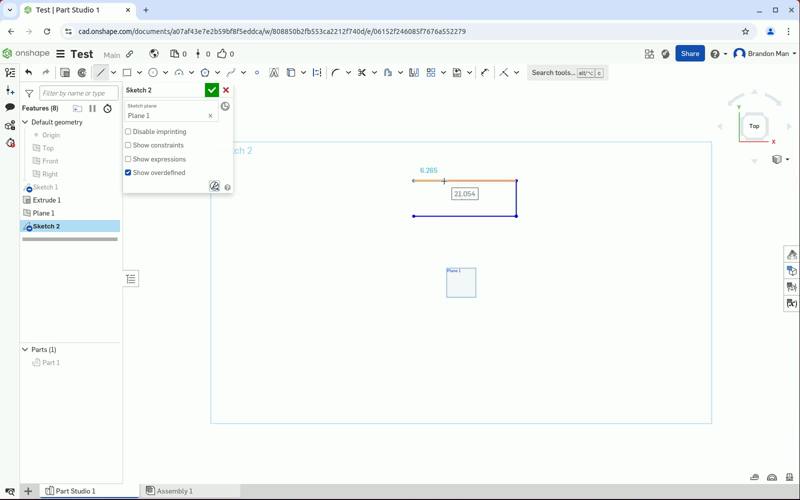
key_down(shift)
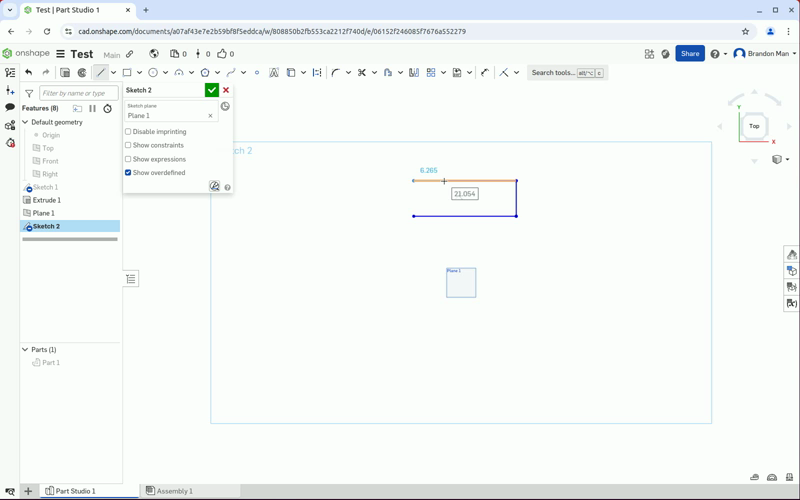
mouse_move(413, 216)
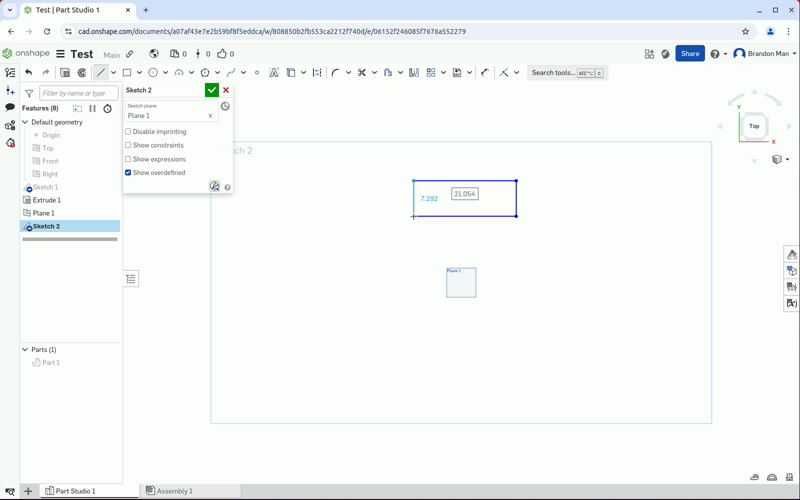
key_up(shift)
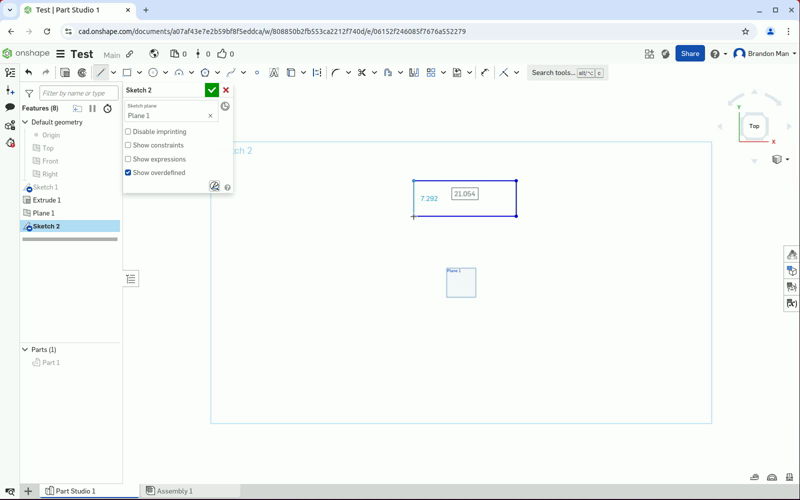
click(413, 216)
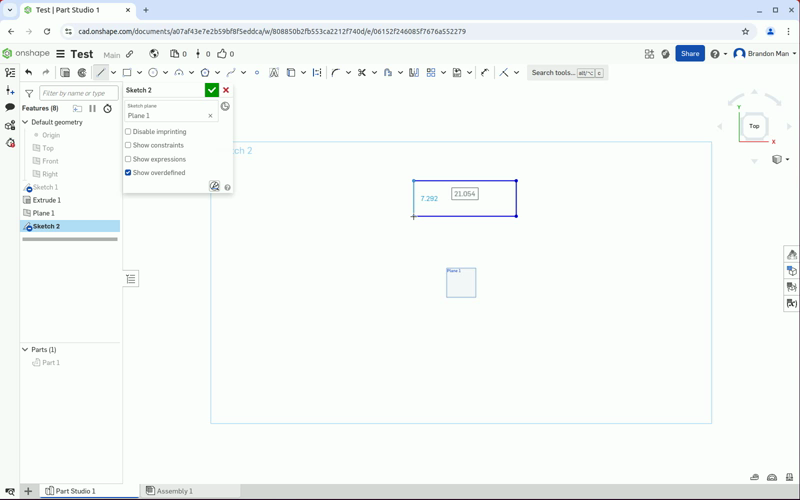
key(esc)
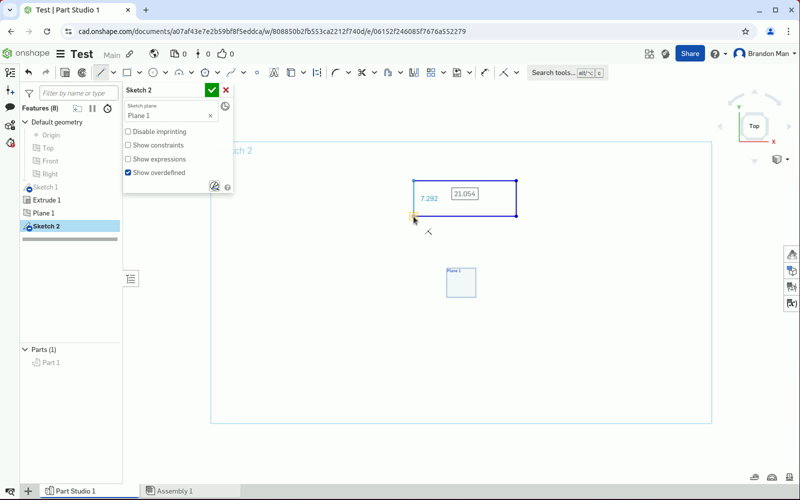
mouse_move(453, 213)
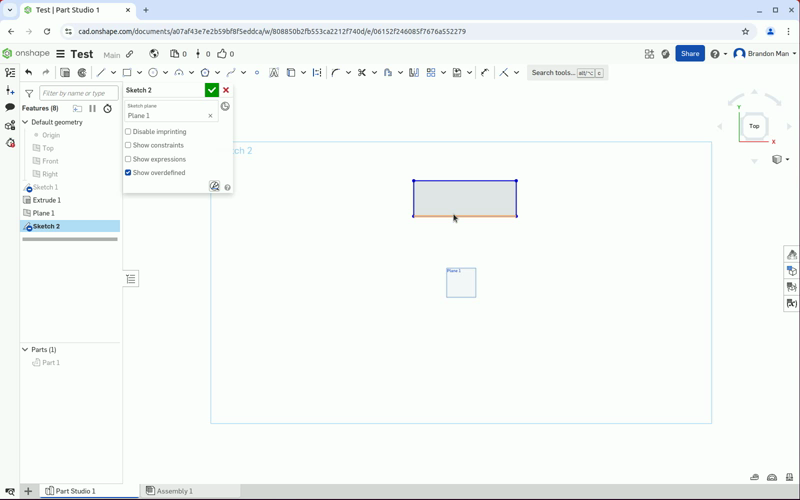
click(453, 213)
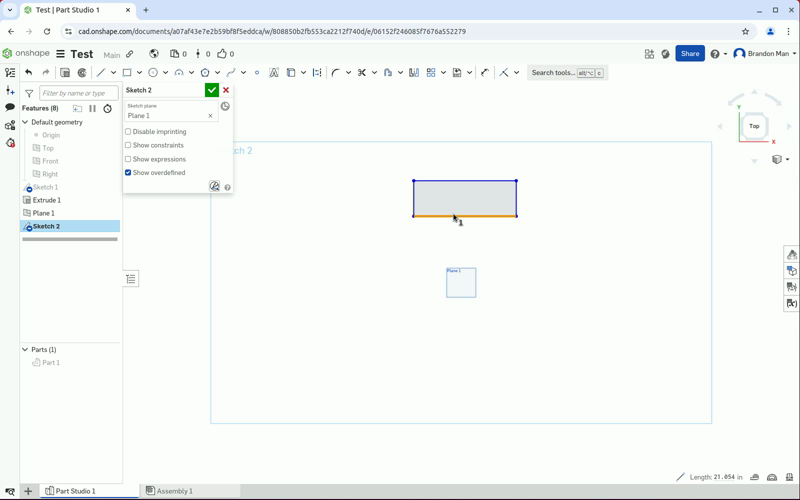
mouse_move(73, 352)
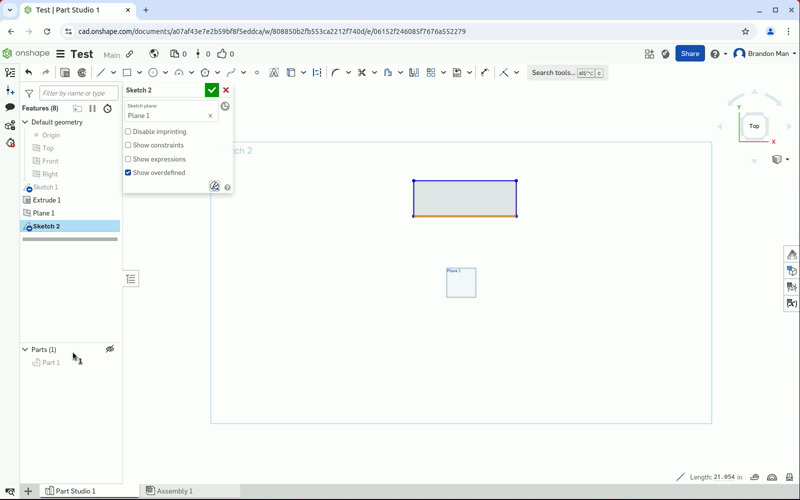
key(shift+y)
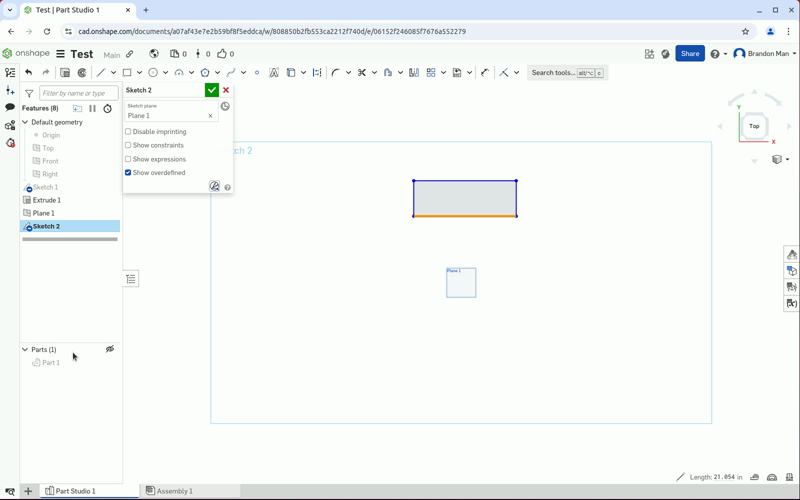
key(shift+e)
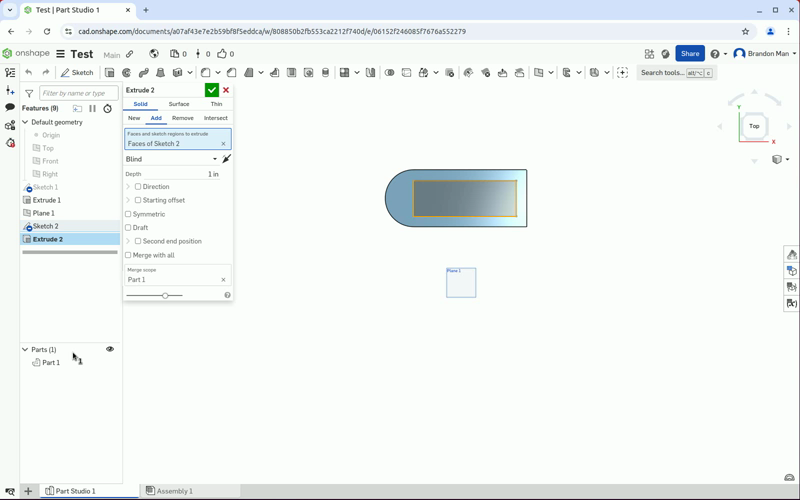
mouse_move(143, 106)
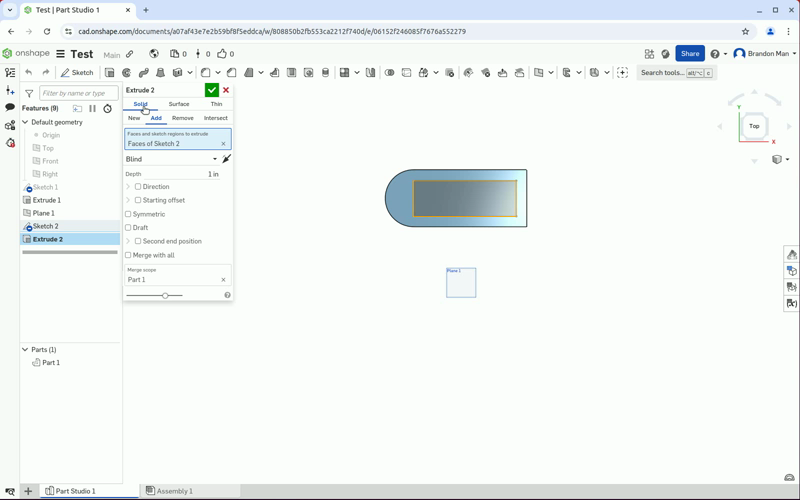
click(143, 106)
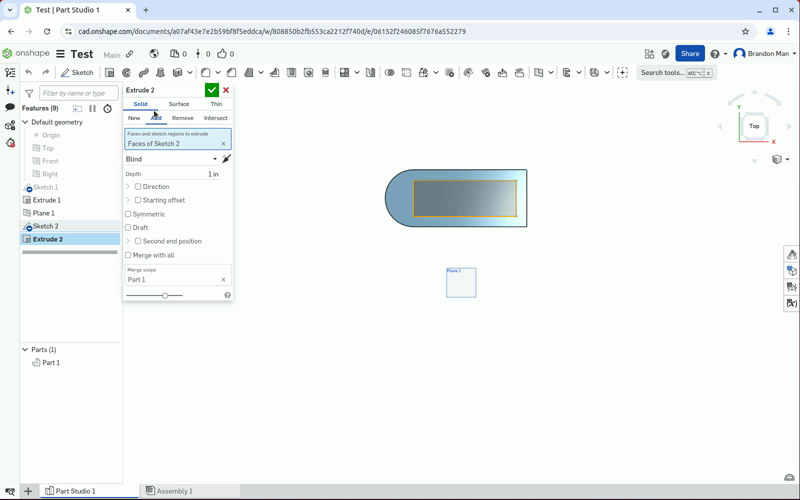
mouse_move(186, 120)
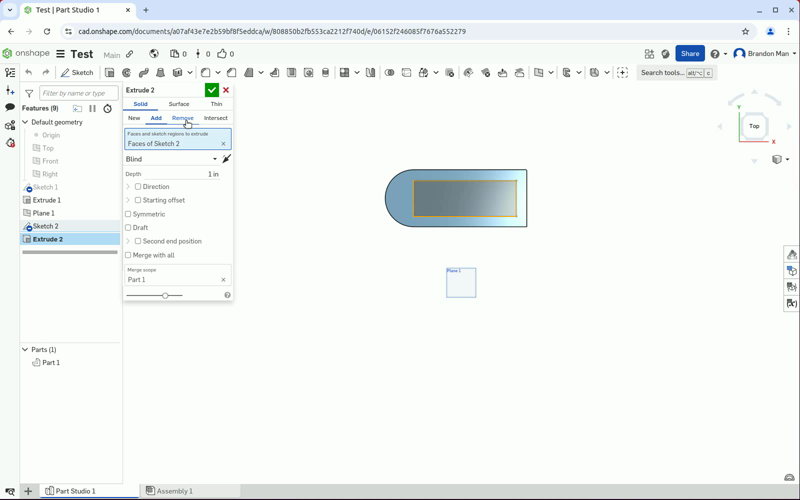
click(186, 120)
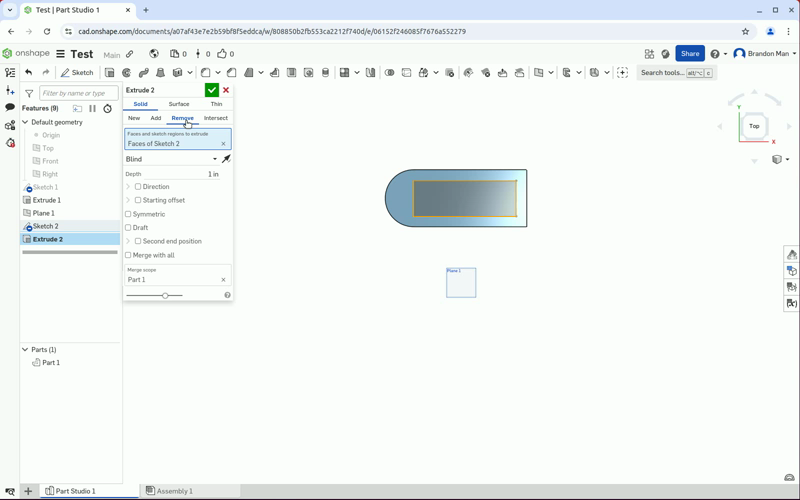
key(tab, 4)
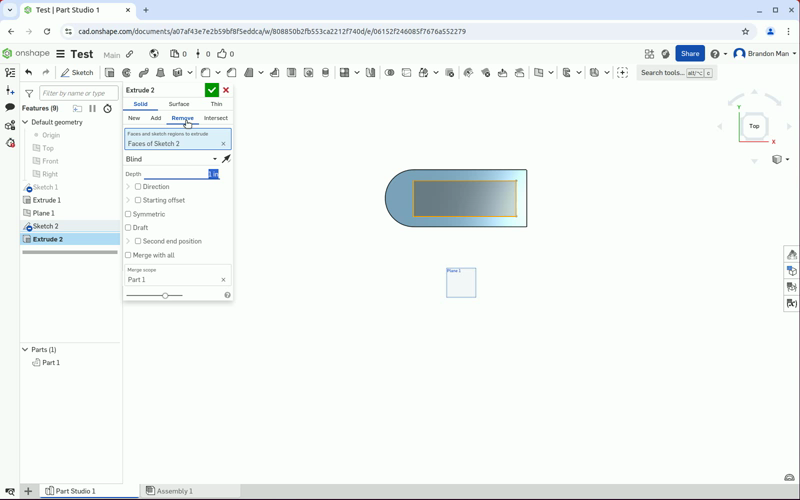
text(1.444)
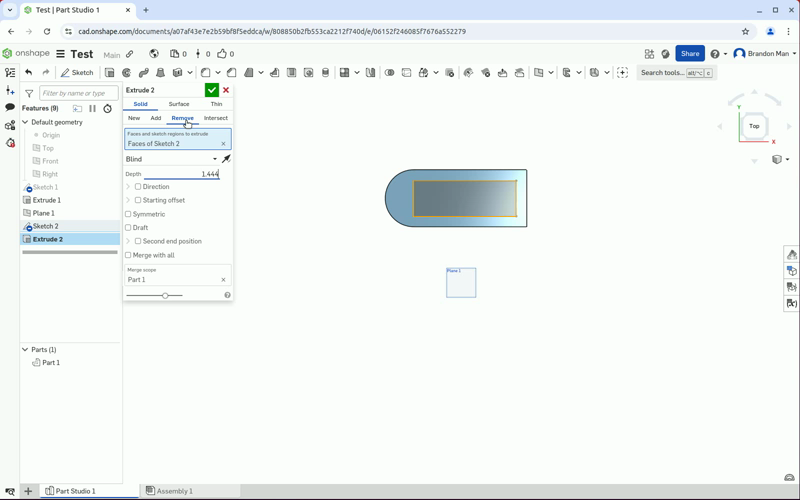
key(tab, 6)
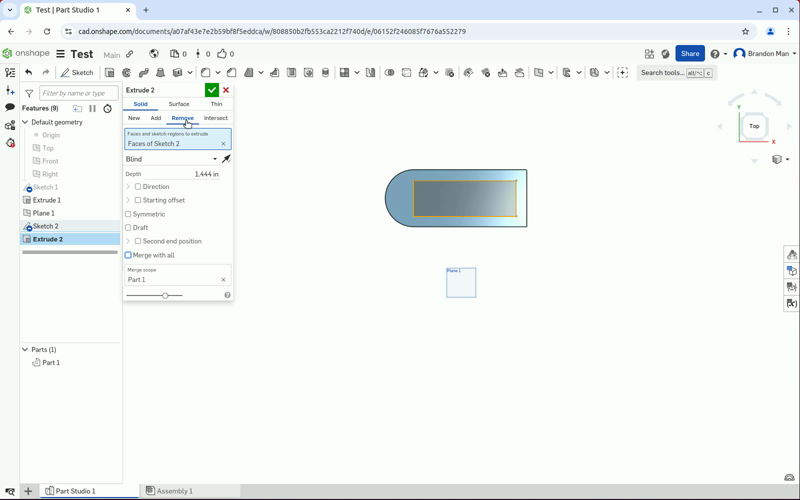
key(space)
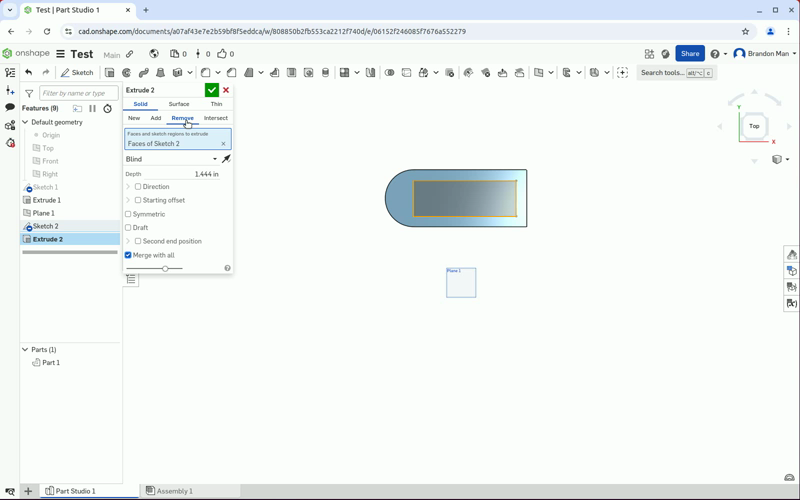
key(enter)
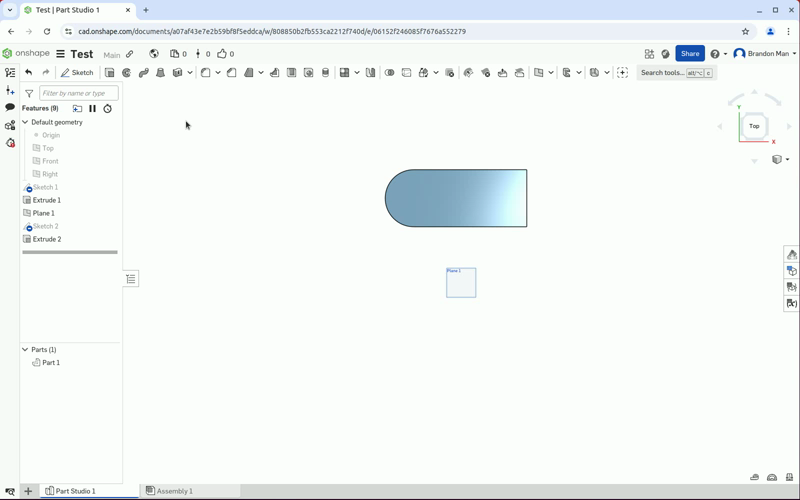
key(shift+h)
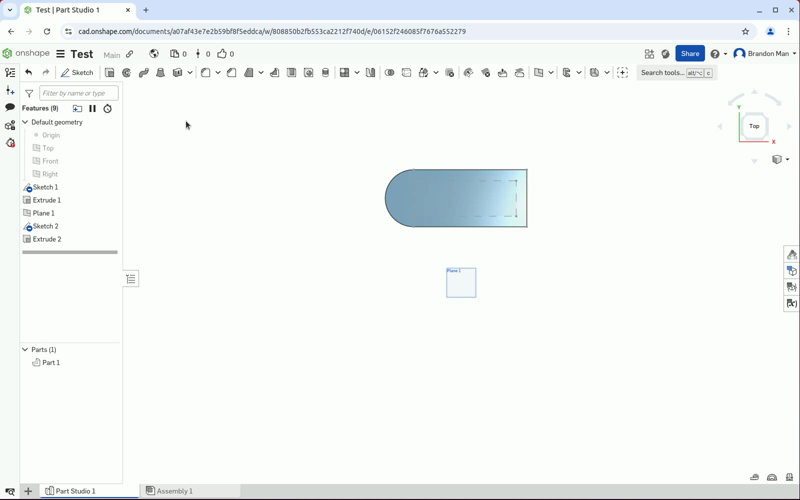
key(shift+h)
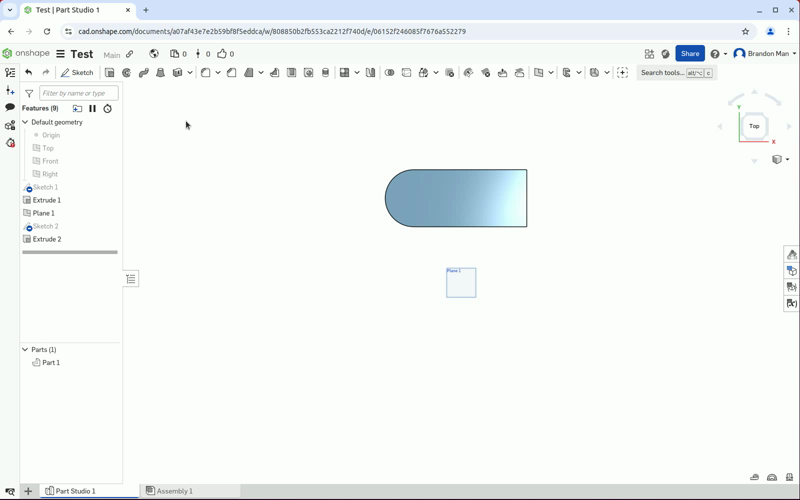
mouse_move(73, 189)
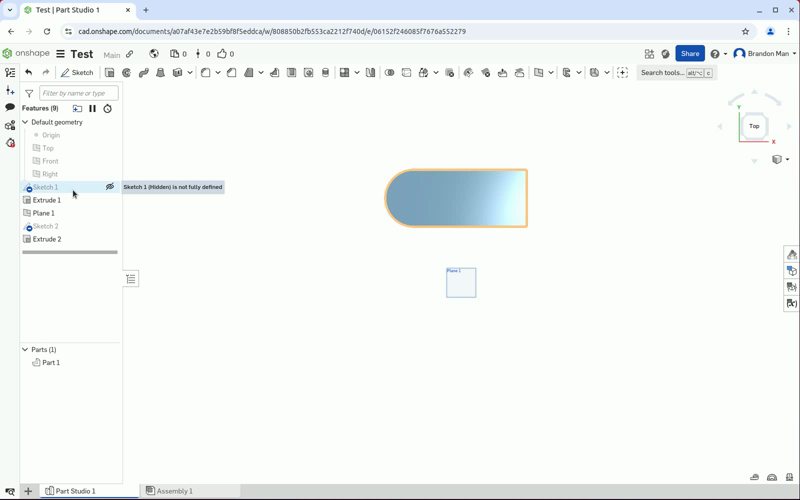
click(73, 189)
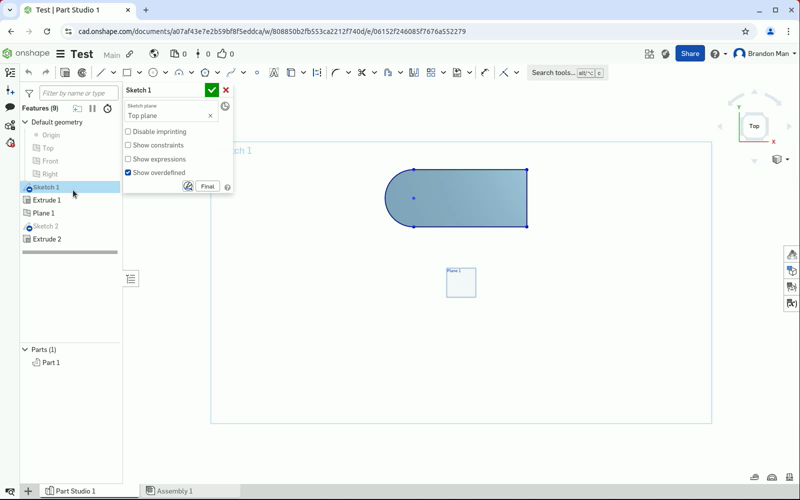
mouse_move(229, 92)
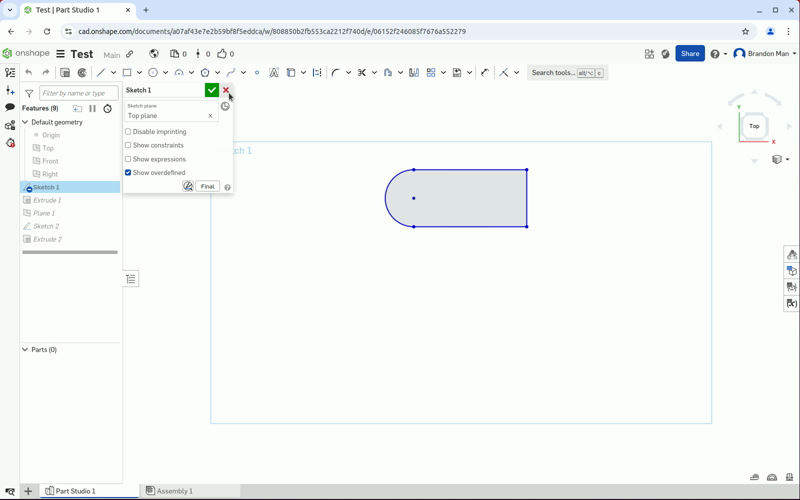
click(229, 92)
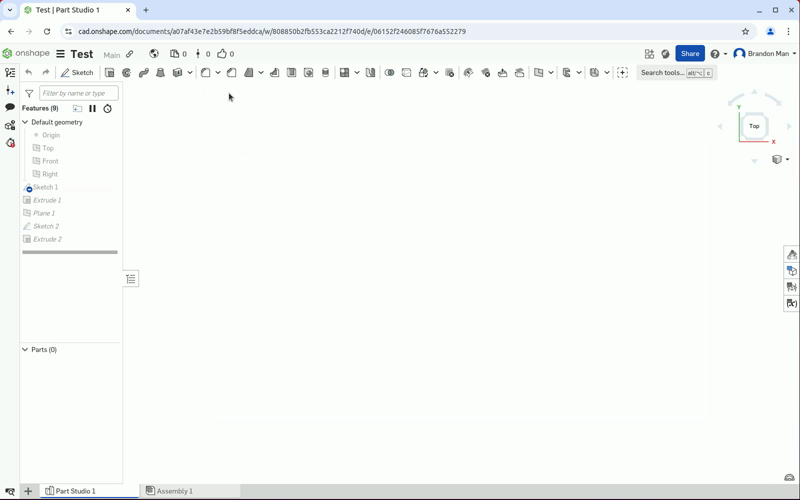
key(shift+s)
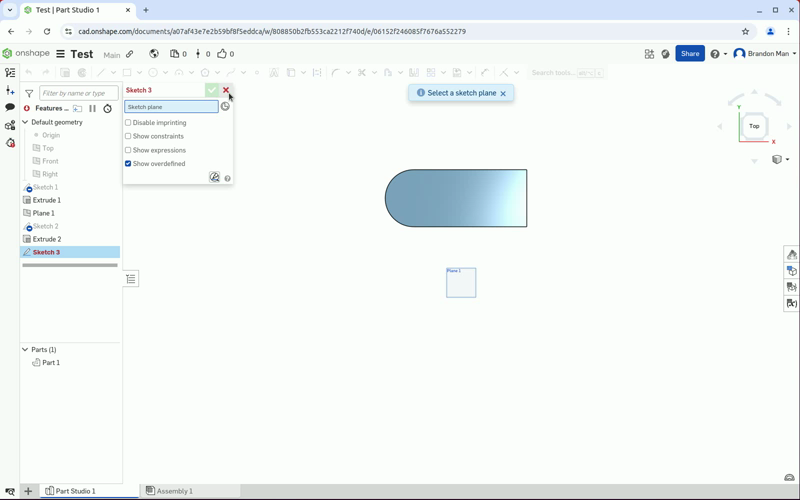
mouse_move(73, 215)
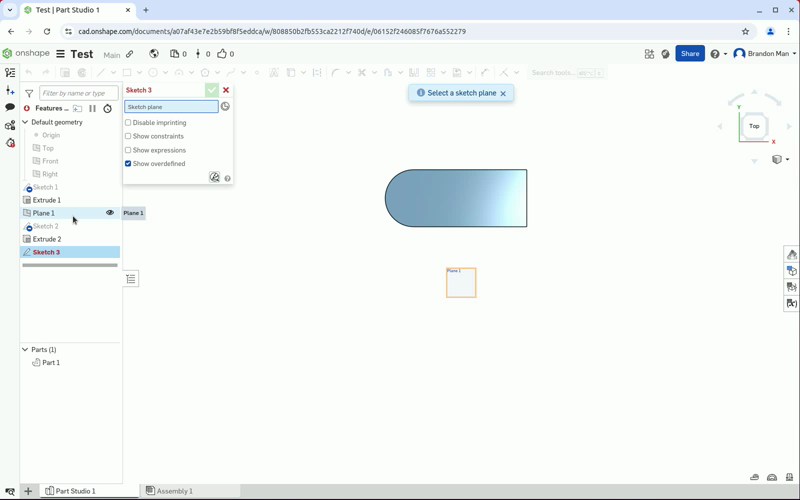
click(73, 215)
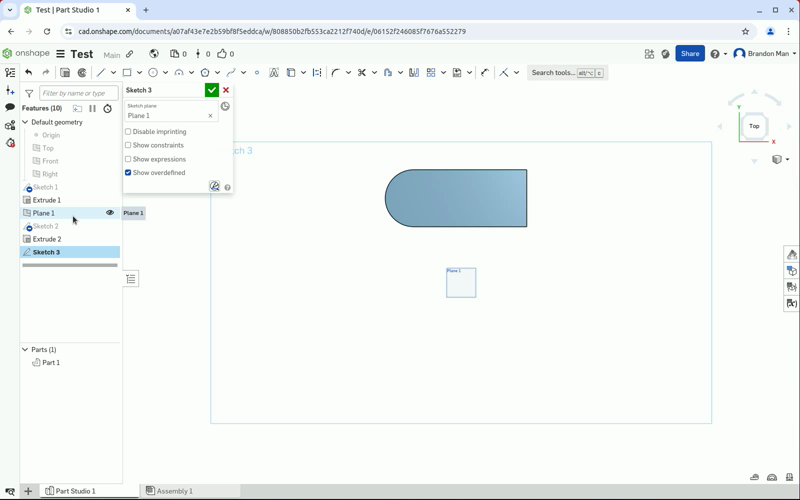
mouse_move(73, 352)
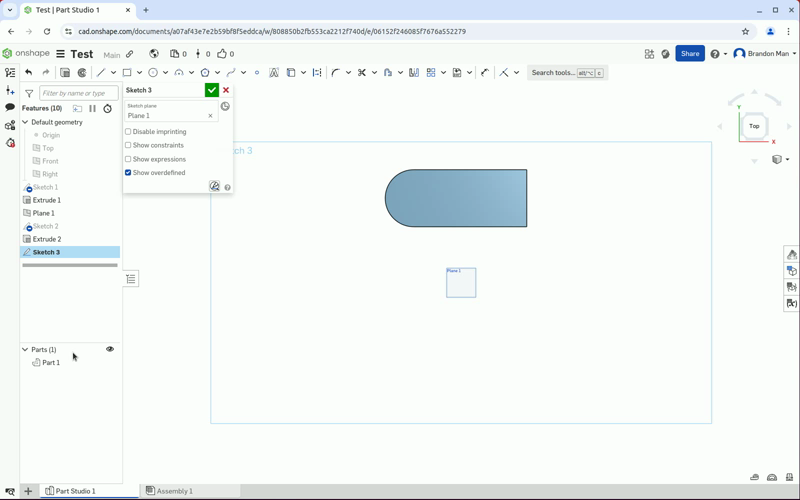
key(y)
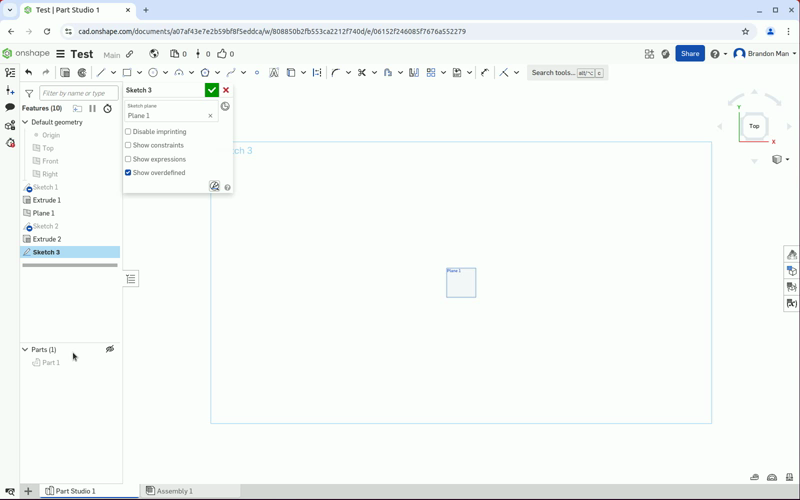
key(c)
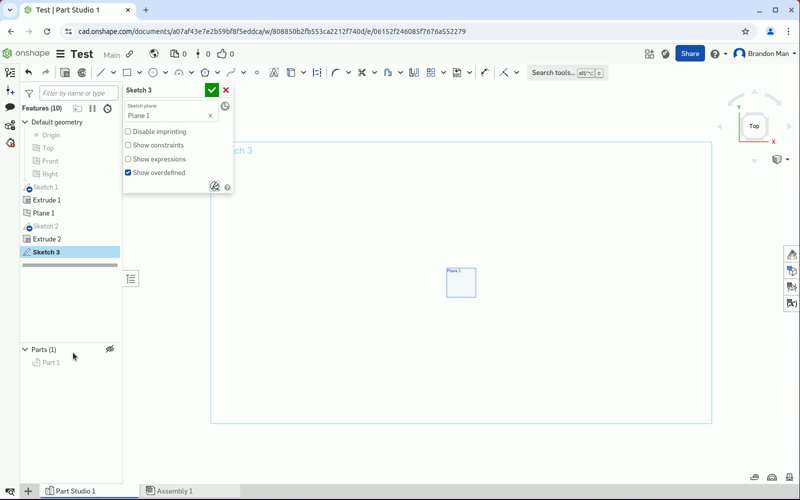
key_down(shift)
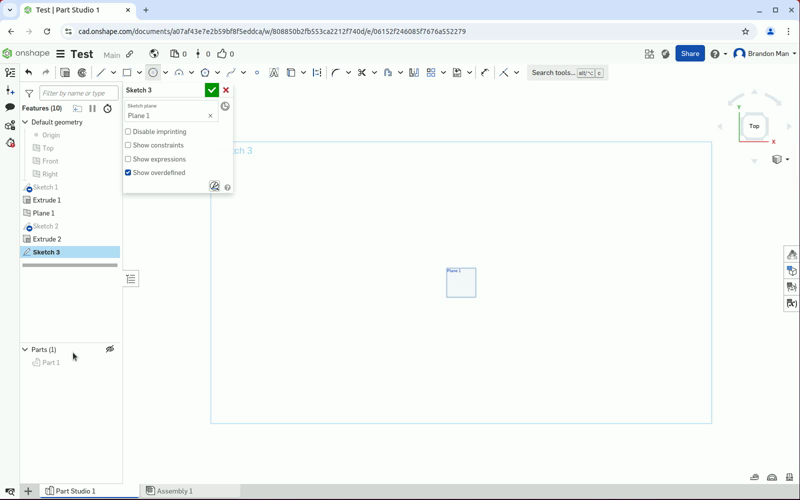
mouse_move(400, 200)
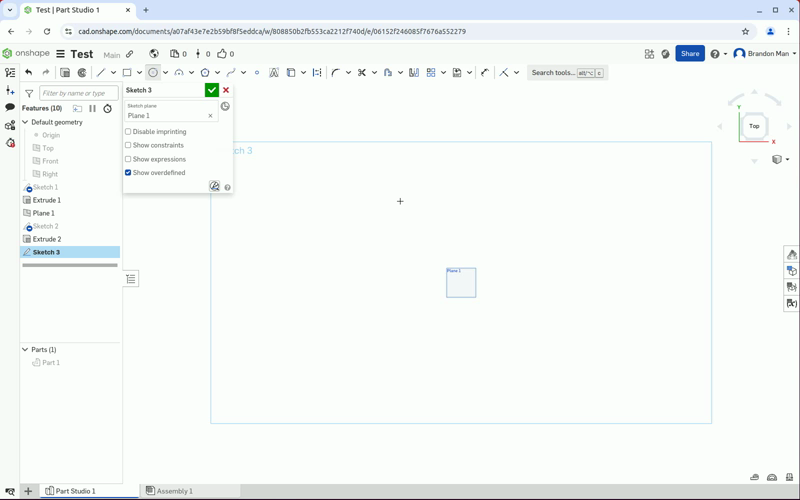
click(400, 200)
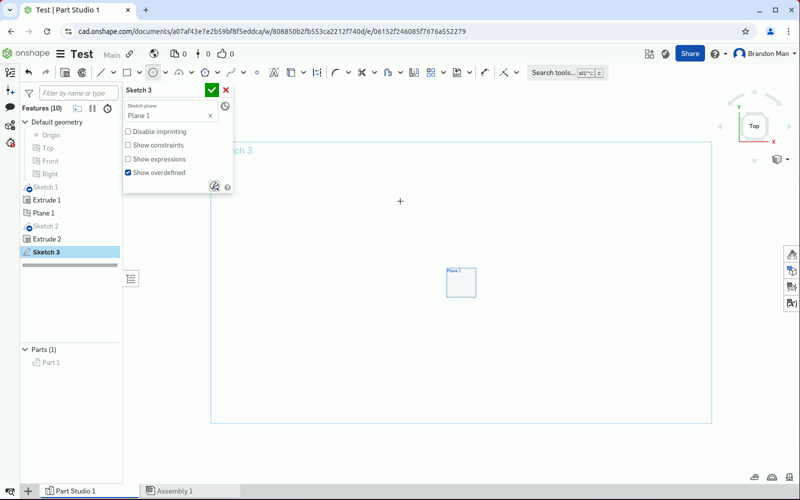
key_up(shift)
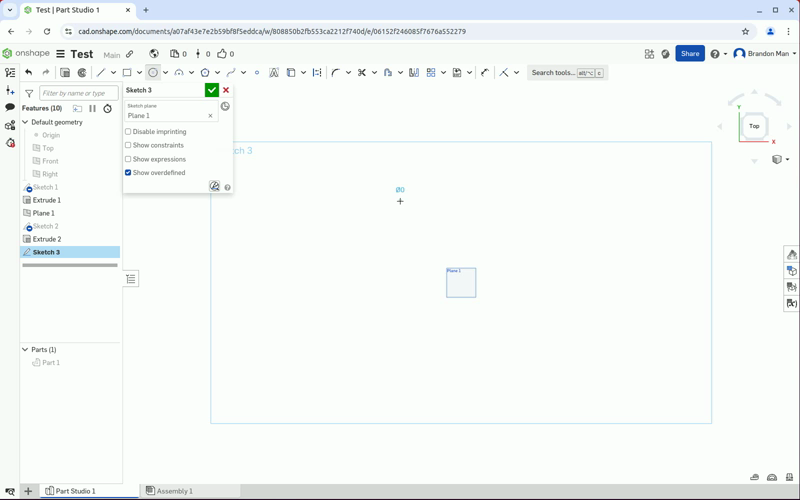
mouse_move(407, 200)
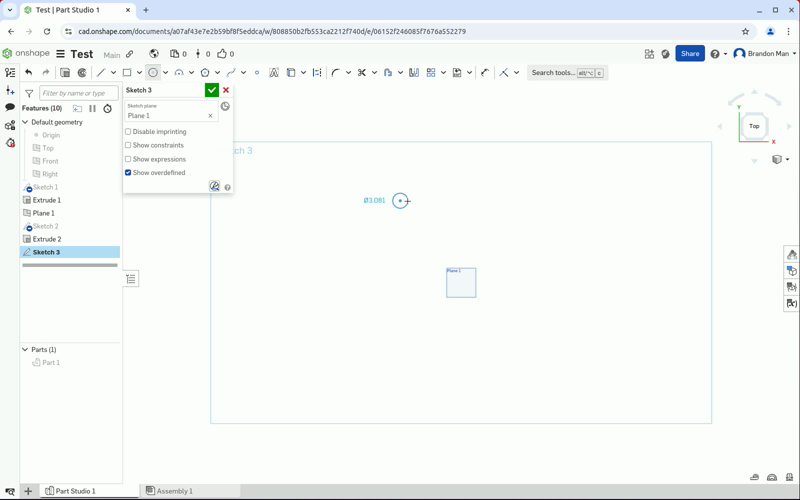
click(407, 200)
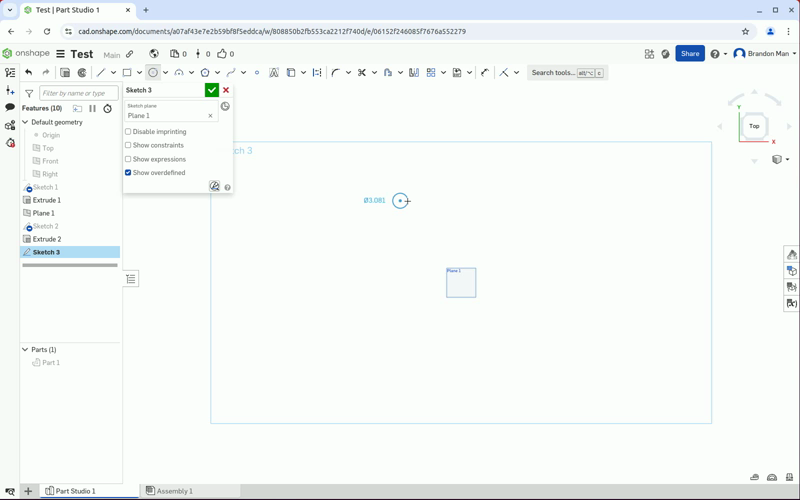
key(esc)
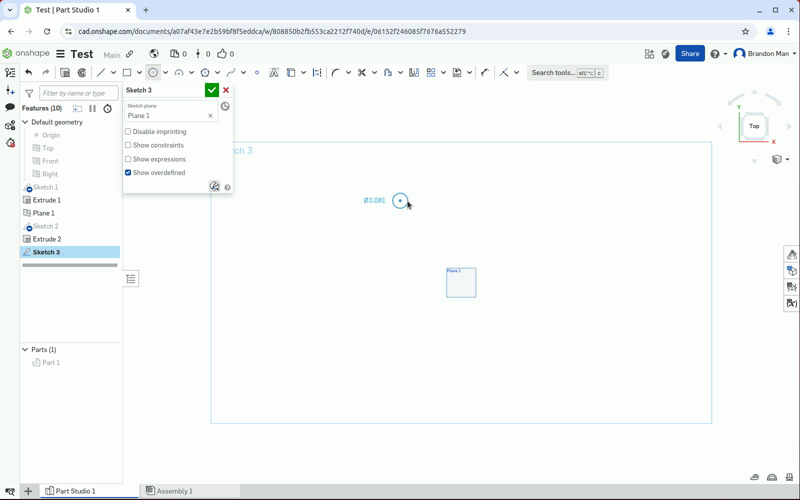
mouse_move(397, 201)
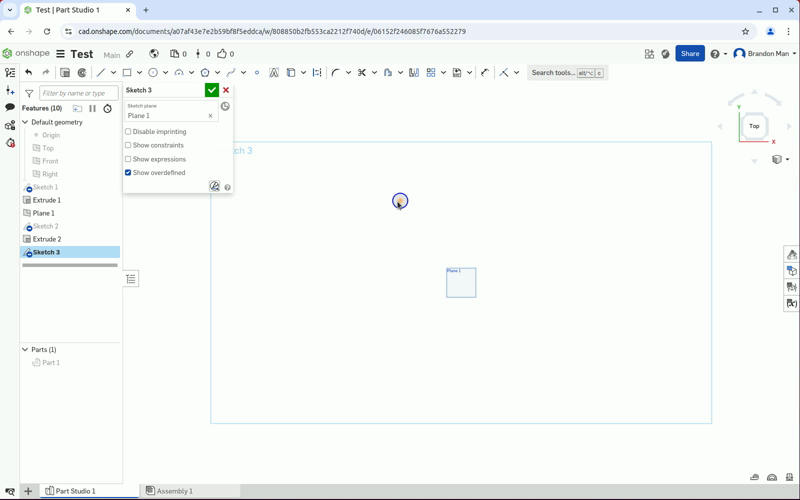
scroll(6)
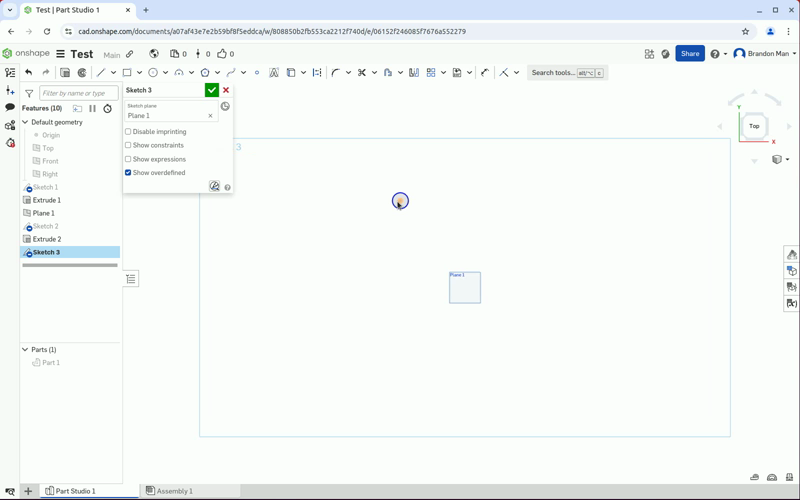
scroll(6)
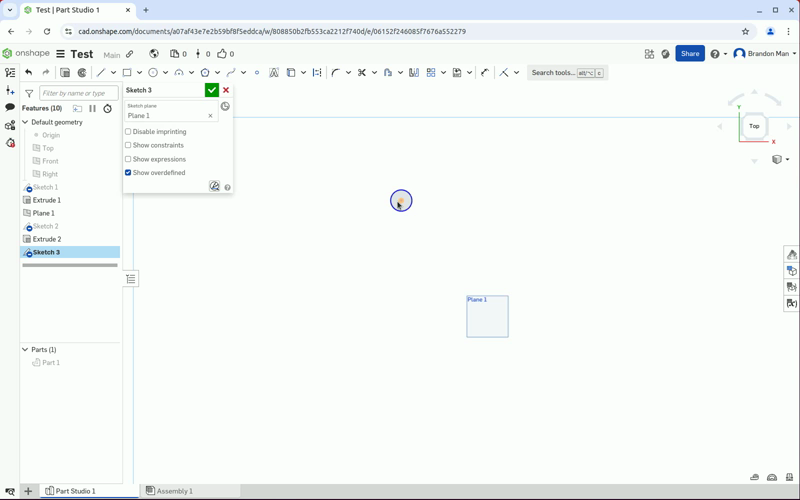
scroll(6)
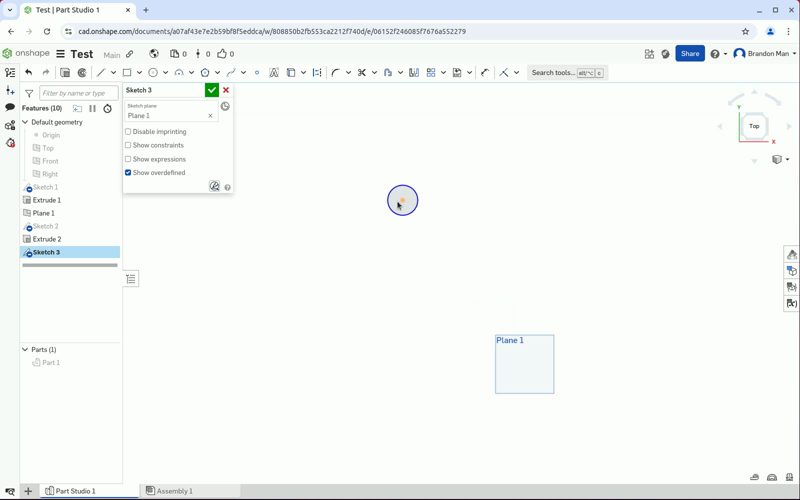
scroll(6)
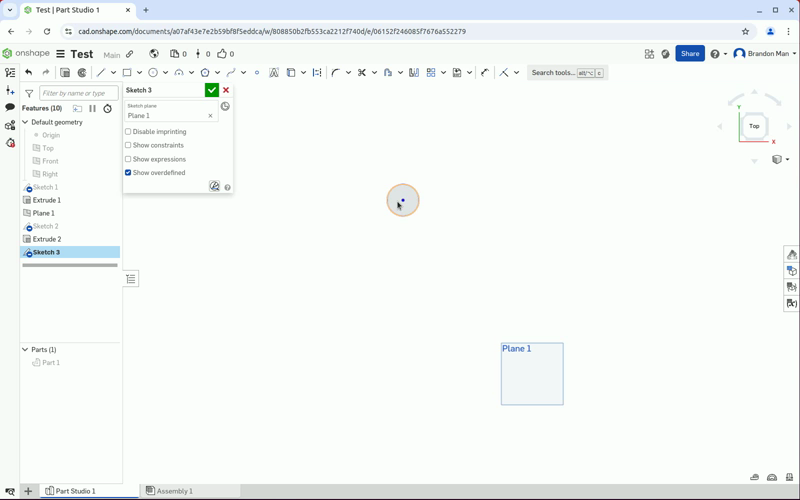
scroll(6)
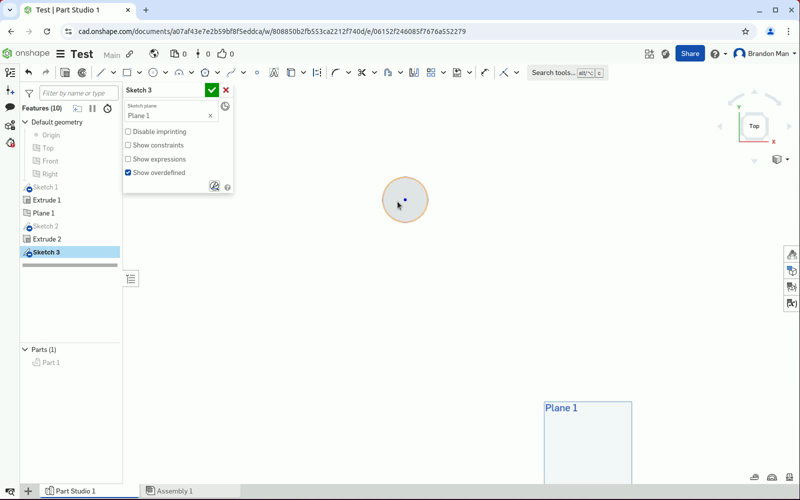
scroll(6)
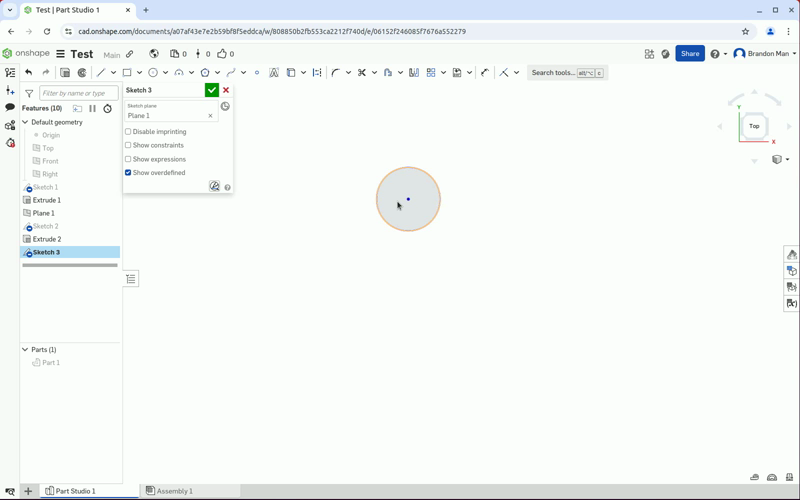
scroll(6)
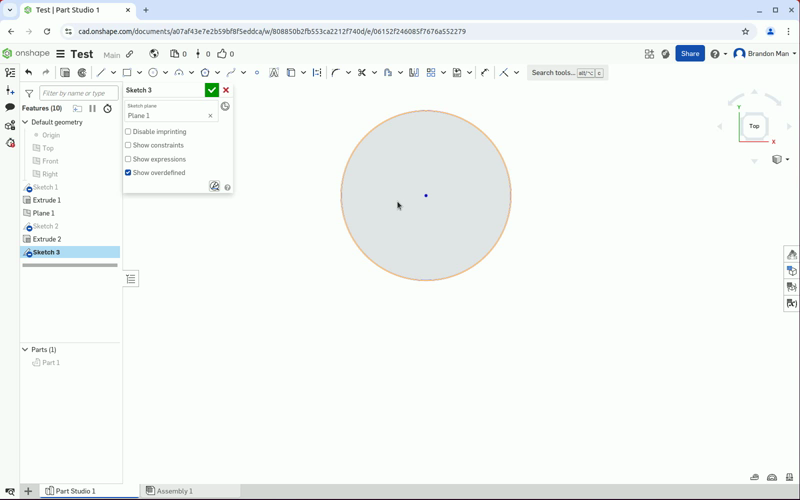
click(397, 201)
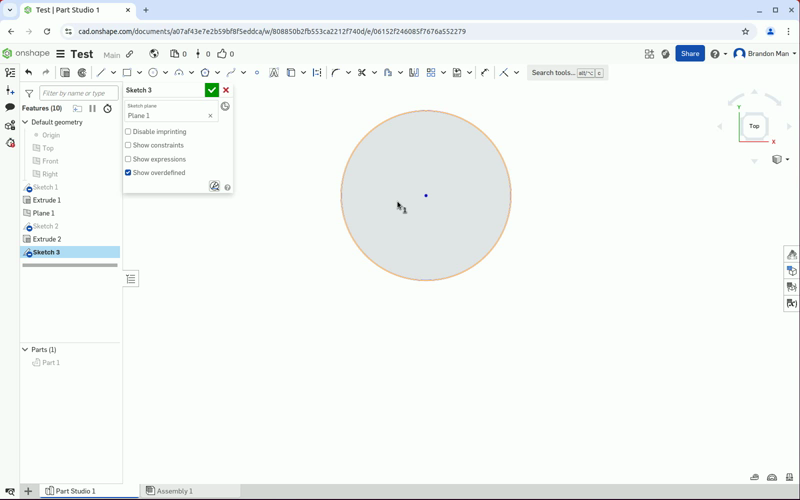
scroll(-6)
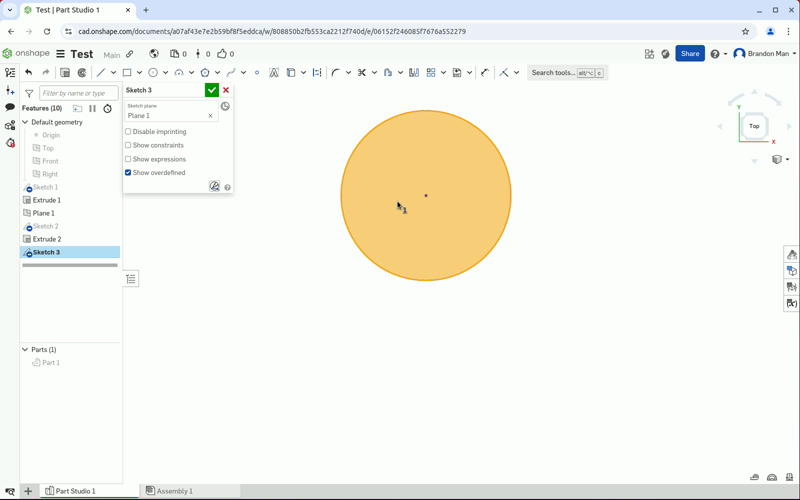
scroll(-6)
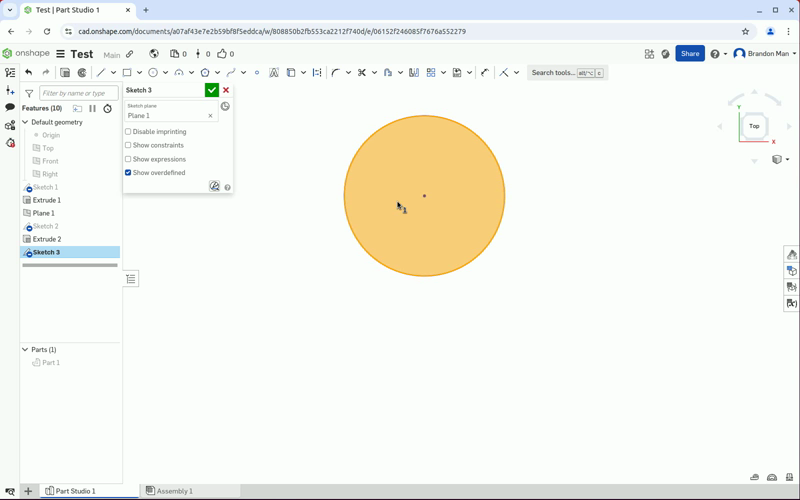
scroll(-6)
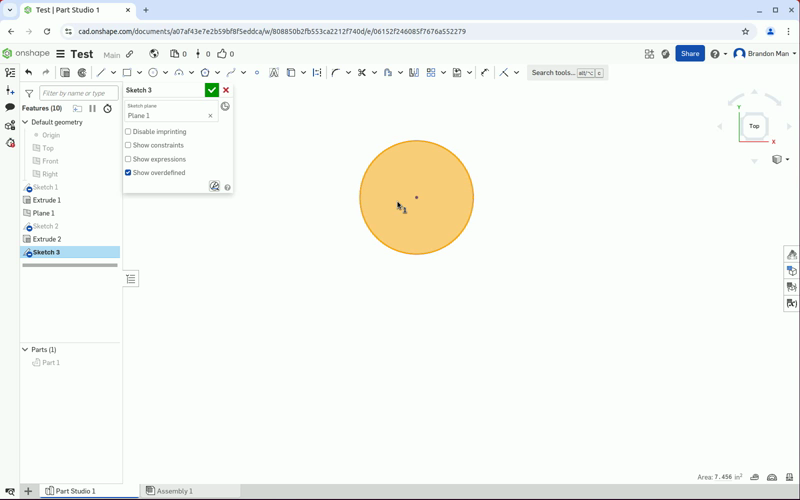
scroll(-6)
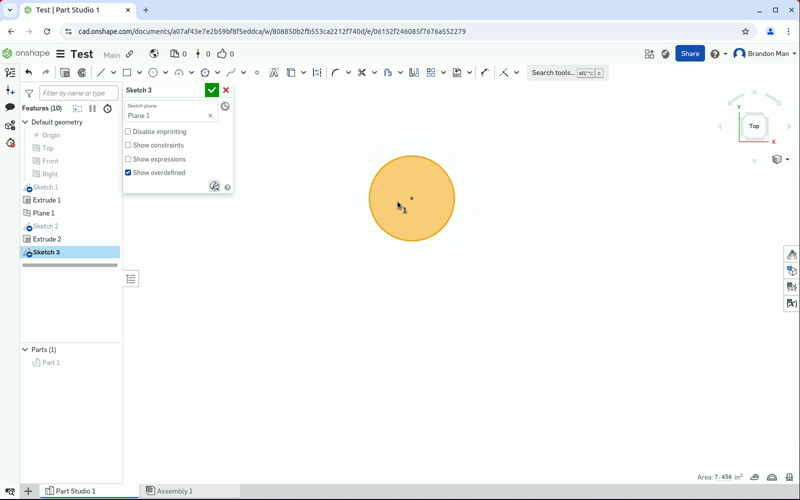
scroll(-6)
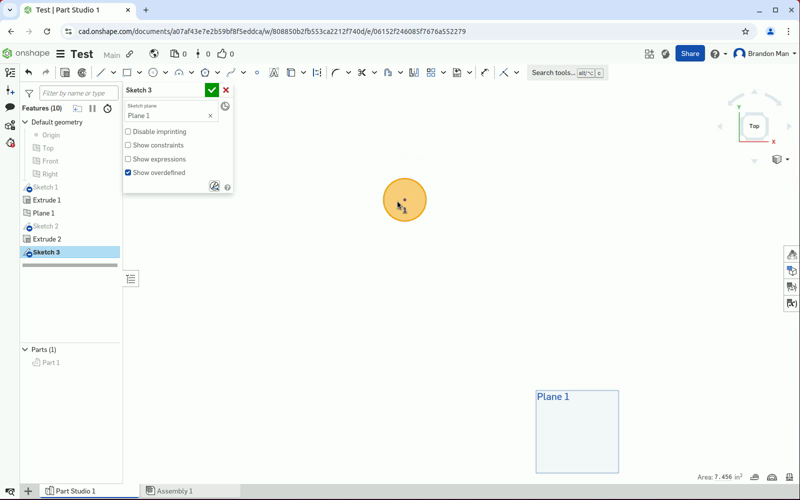
scroll(-6)
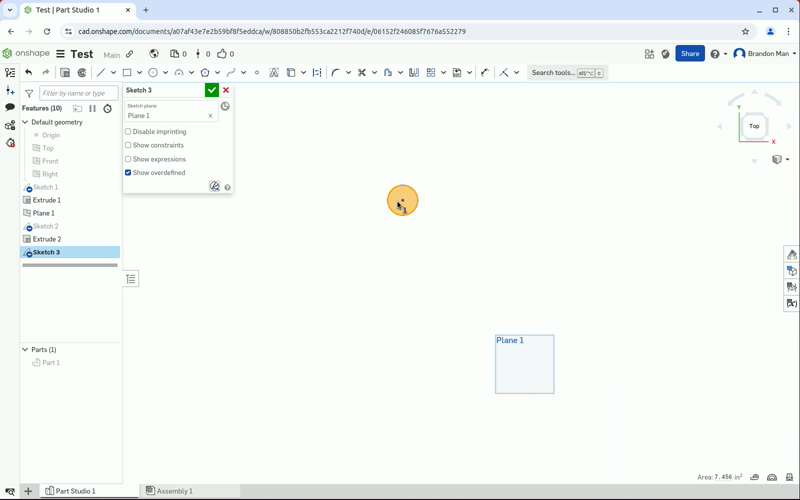
scroll(-6)
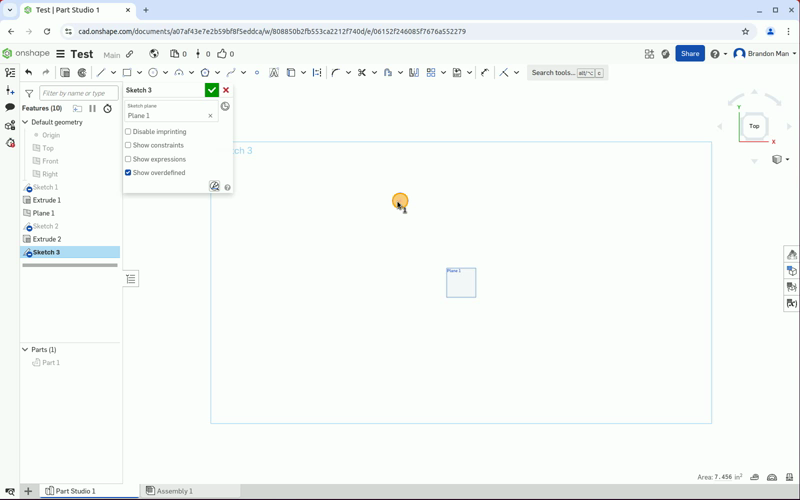
mouse_move(73, 352)
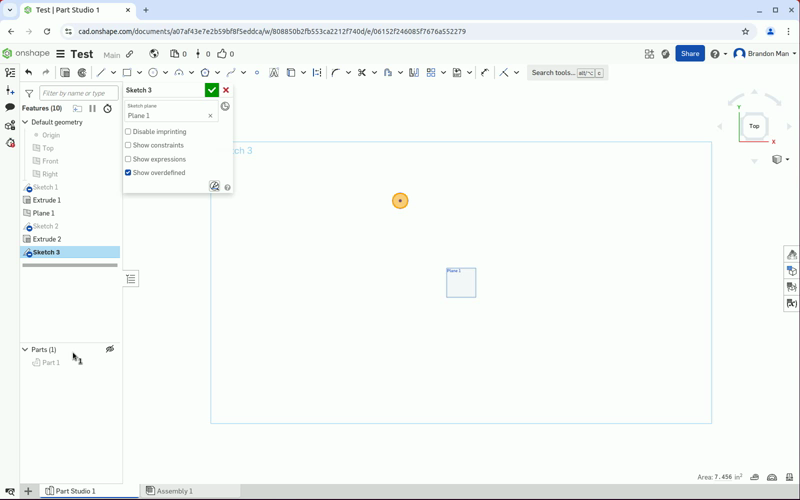
key(shift+y)
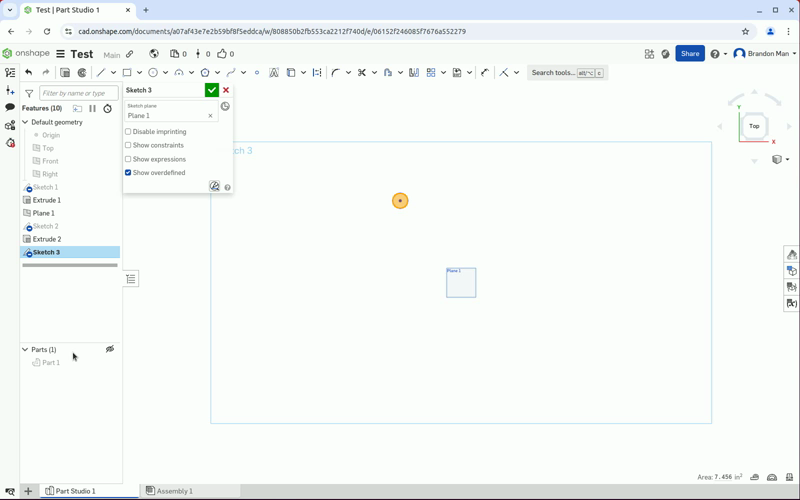
key(shift+e)
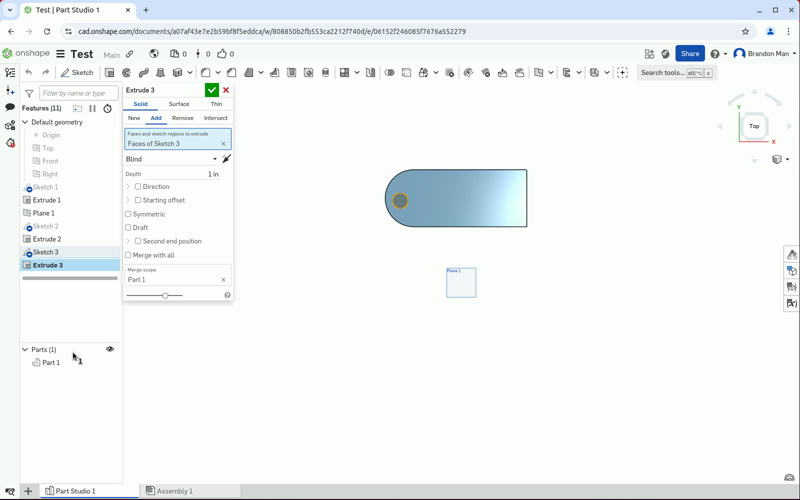
mouse_move(143, 106)
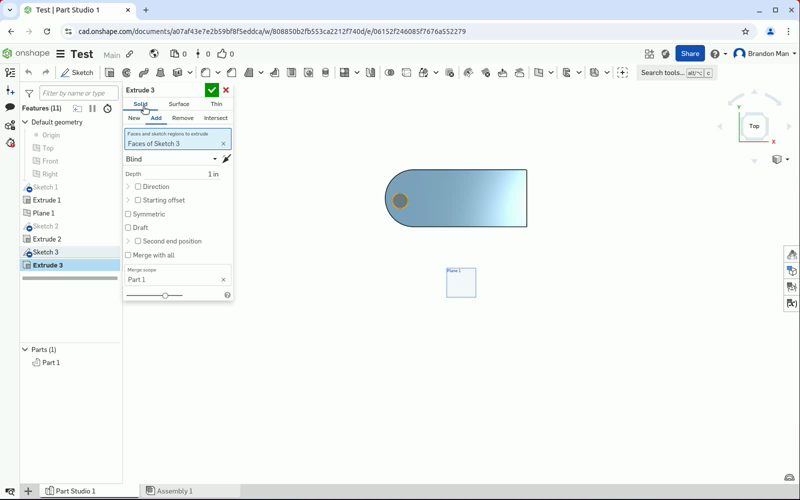
click(143, 106)
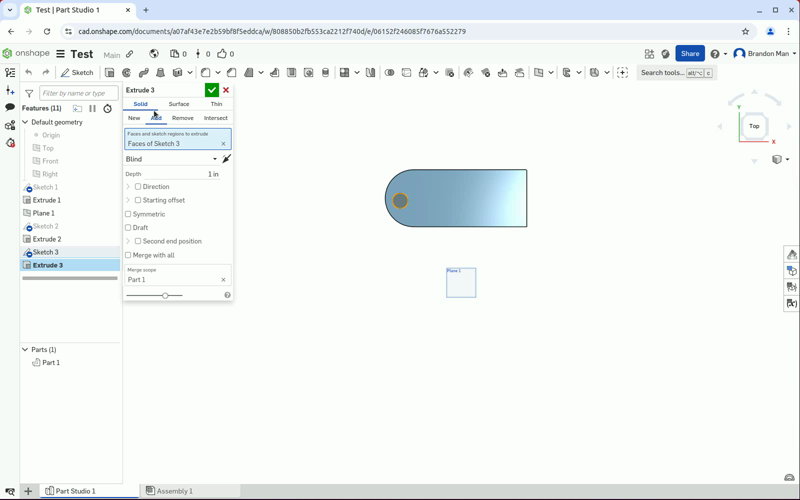
mouse_move(186, 120)
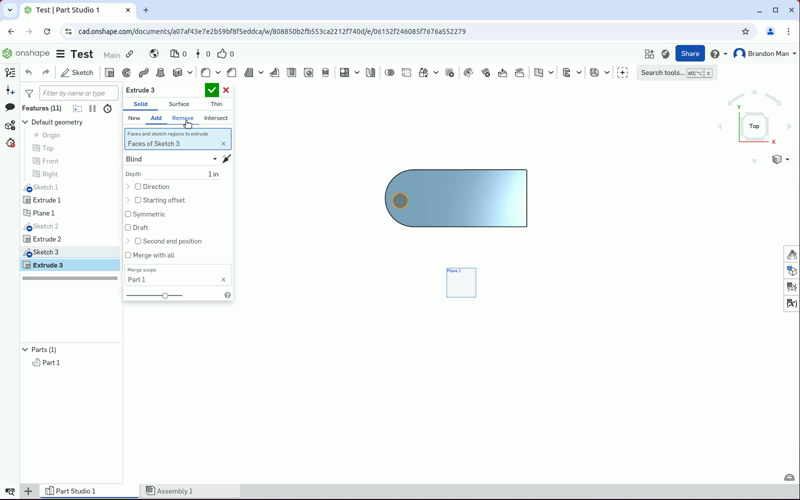
click(186, 120)
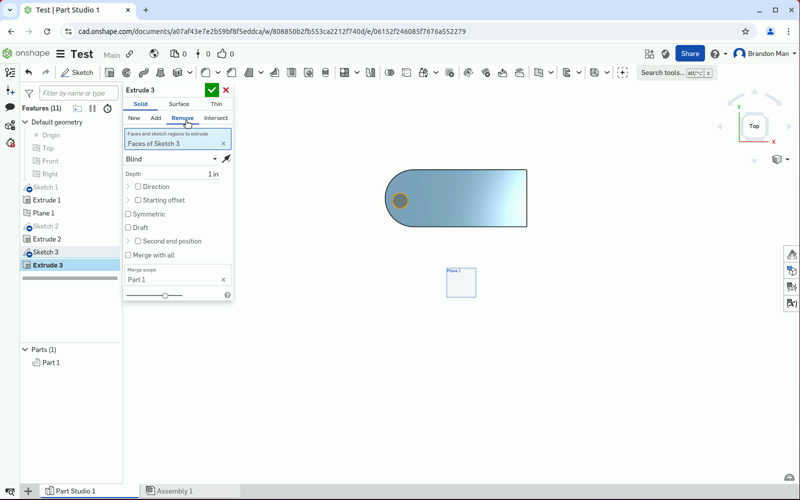
key(tab, 4)
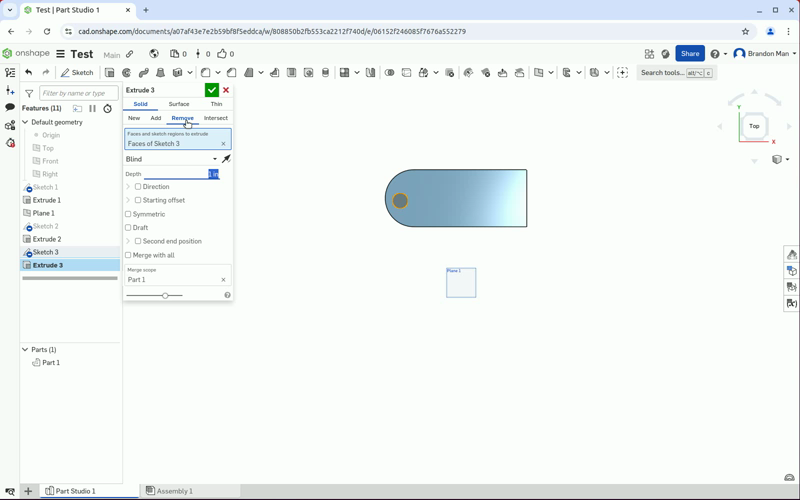
text(14.443)
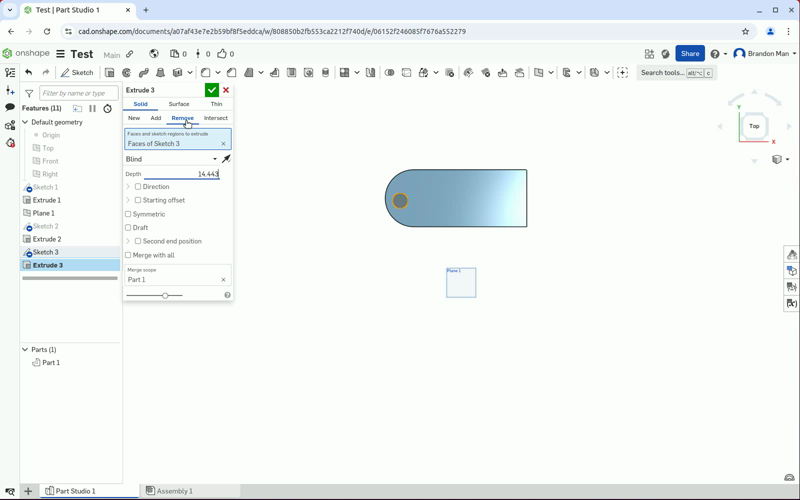
key(tab, 6)
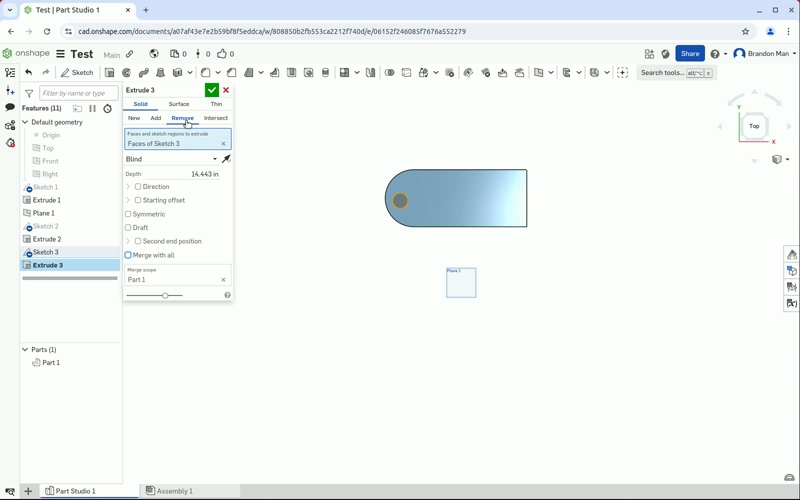
key(space)
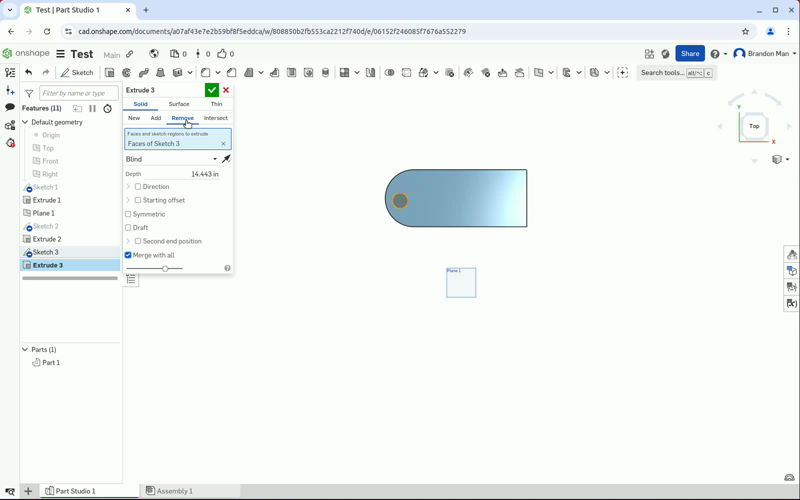
key(enter)
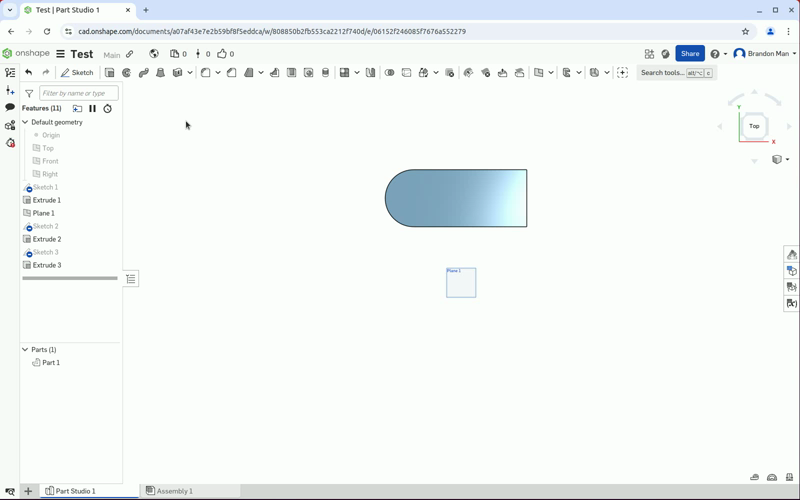
key(shift+h)
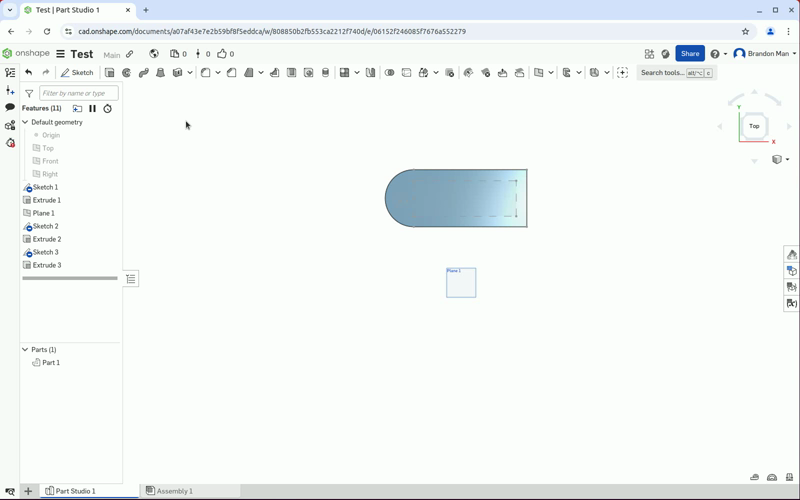
key(shift+h)
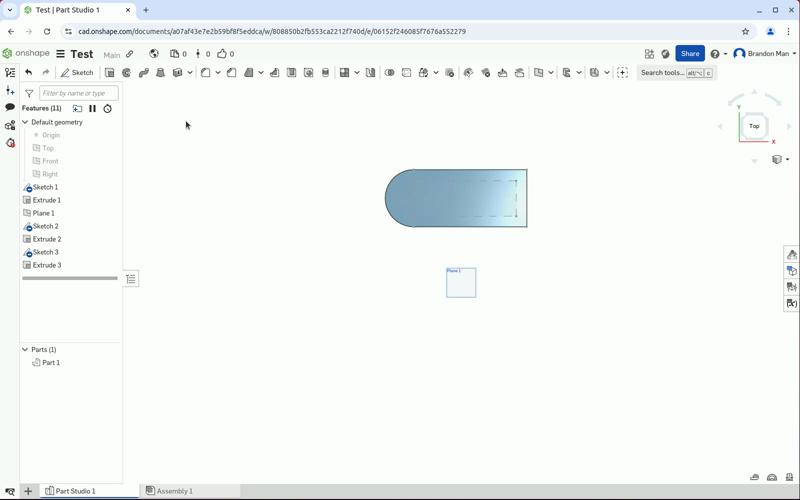
key(shift+7)
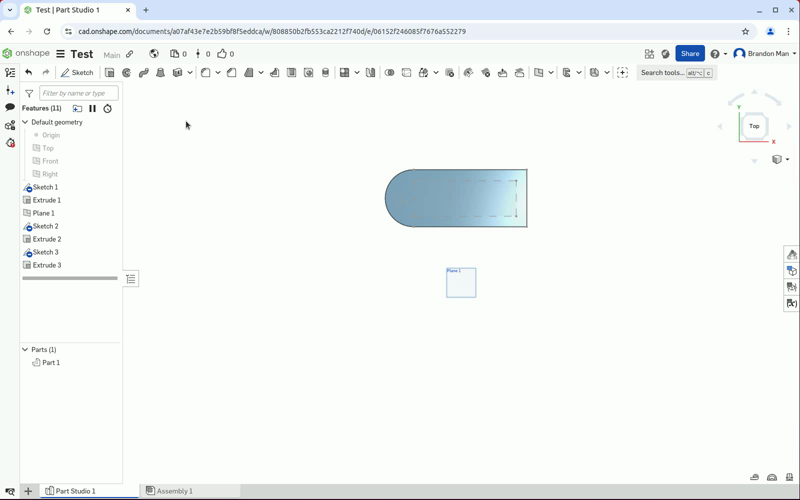
key(up, 3)
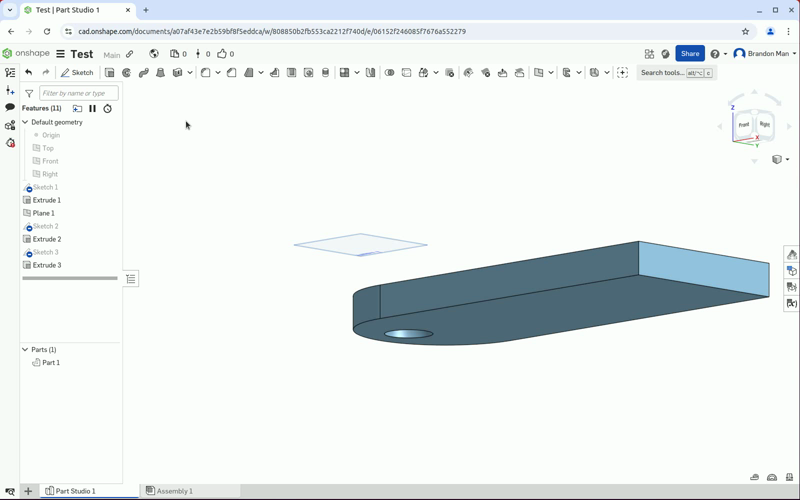
key(left, 3)
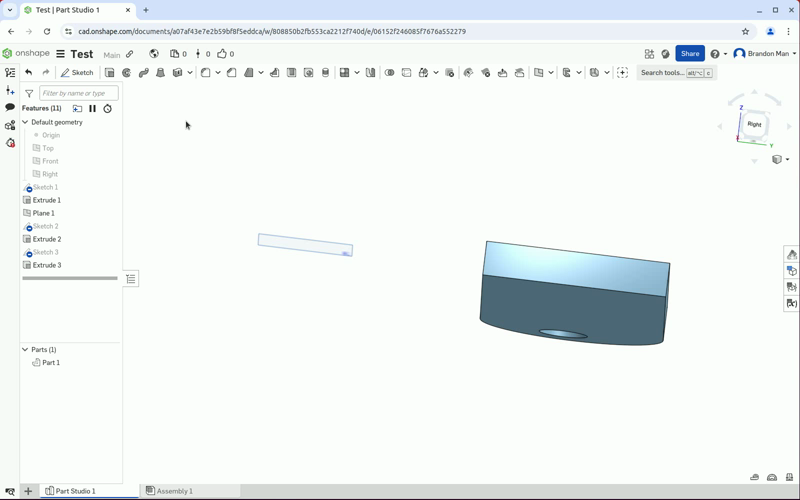
key(right, 3)
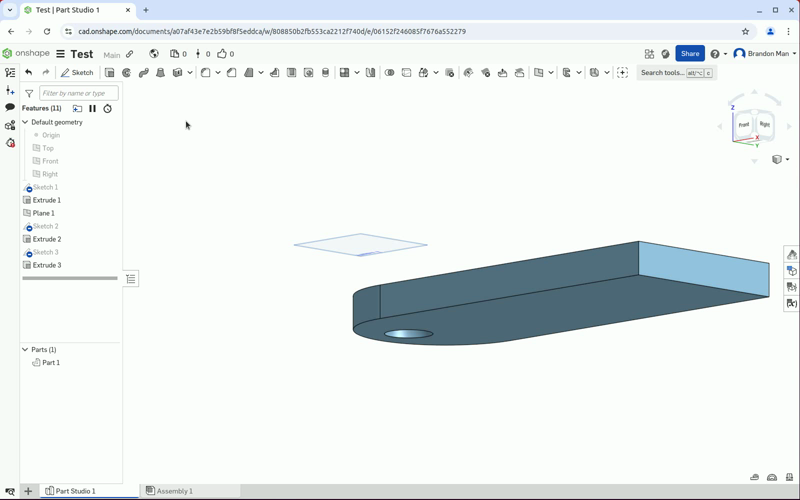
key(down, 3)
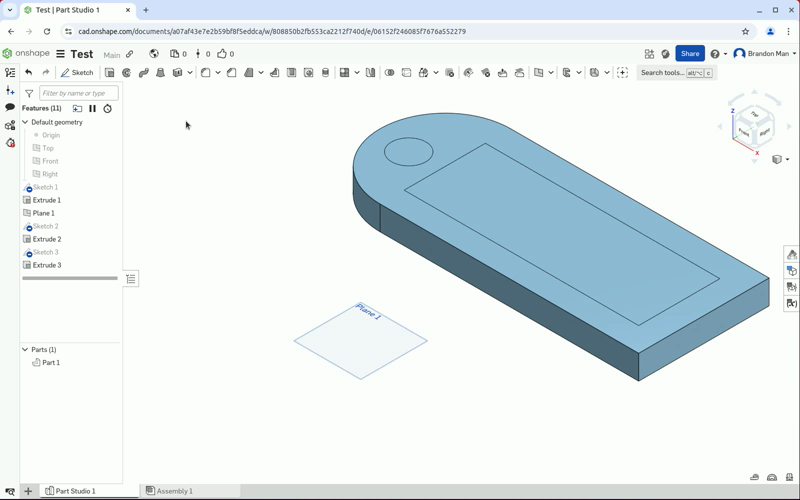
mouse_move(73, 189)
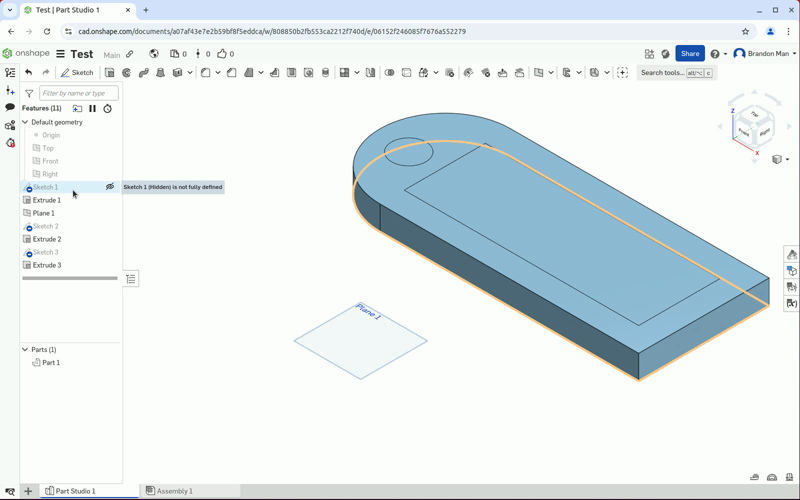
click(73, 189)